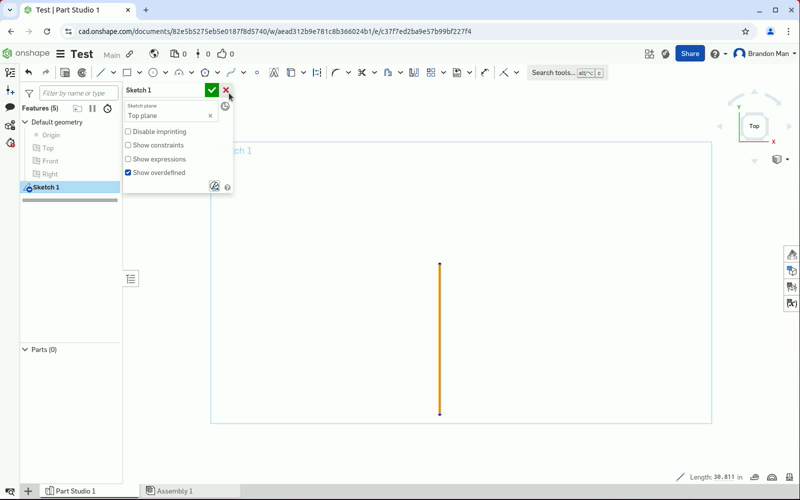
key(shift+h)
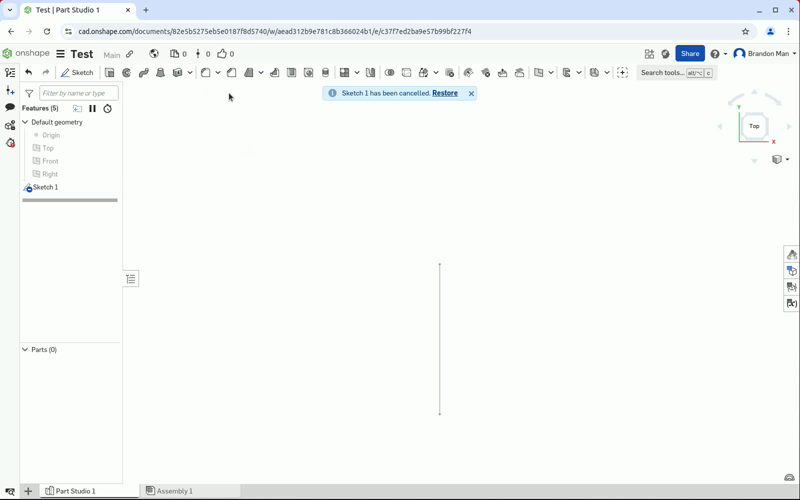
key(shift+s)
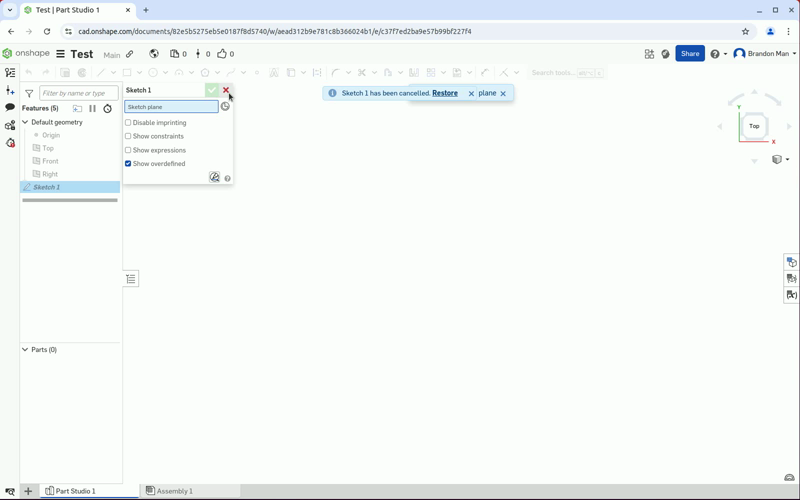
mouse_move(73, 150)
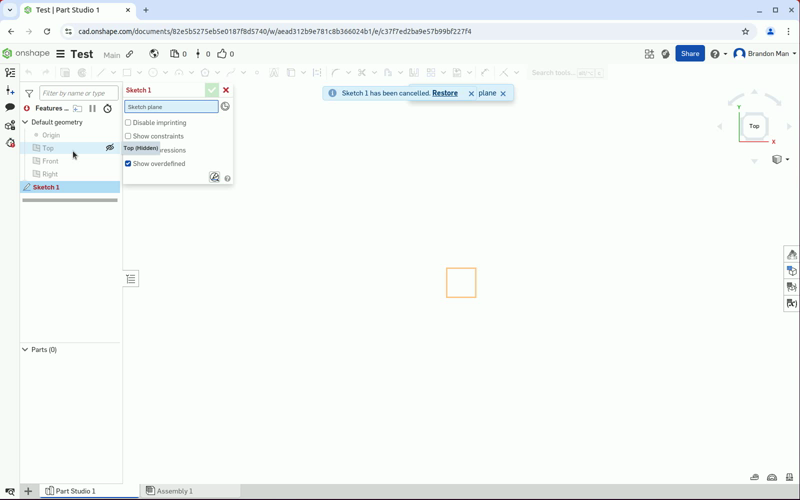
click(73, 150)
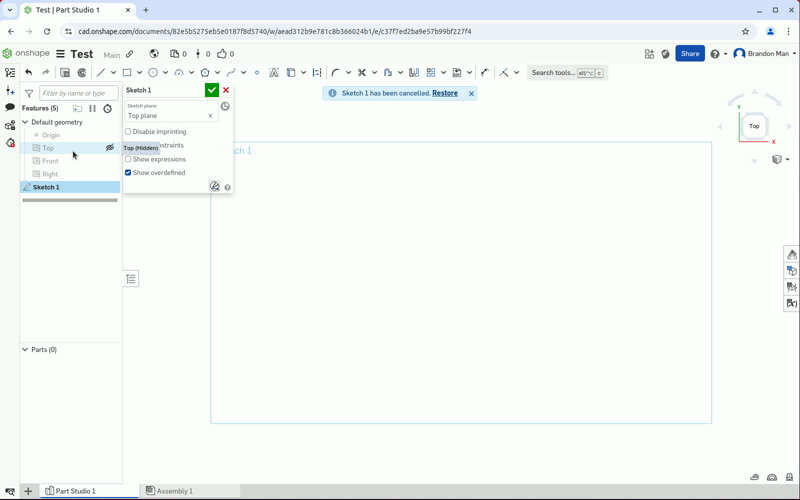
mouse_move(73, 352)
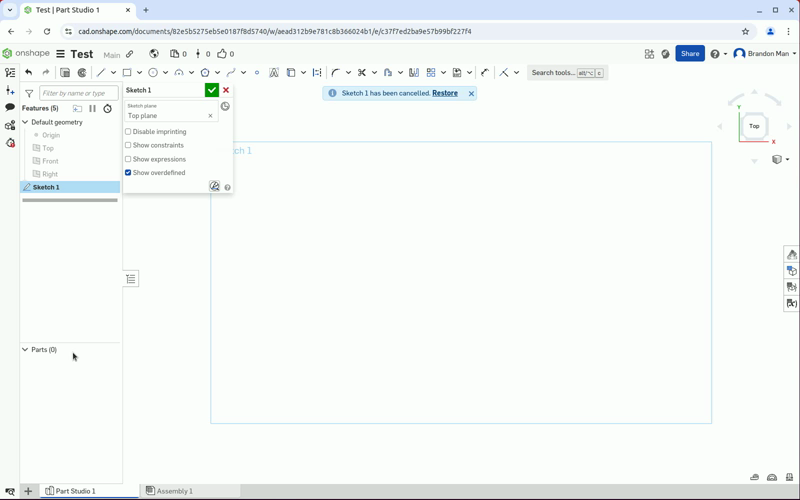
key(y)
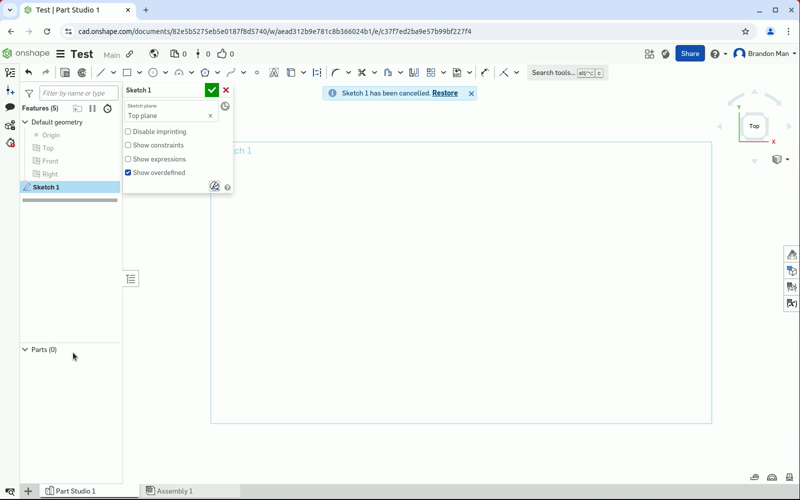
key(c)
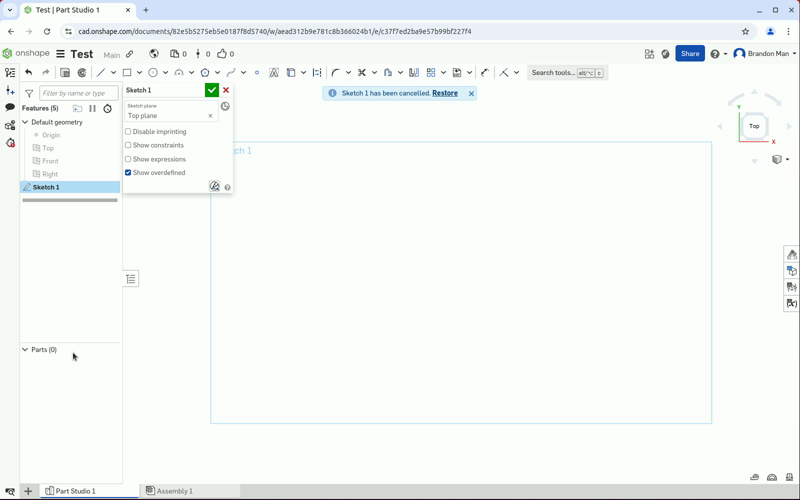
key_down(shift)
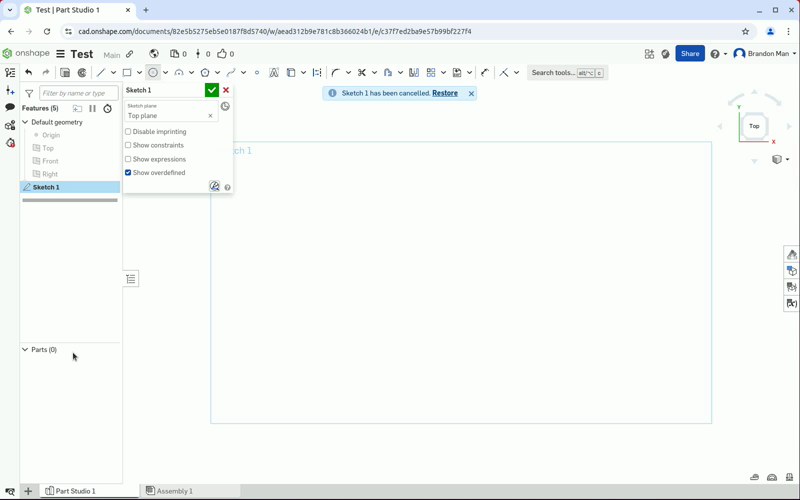
mouse_move(461, 282)
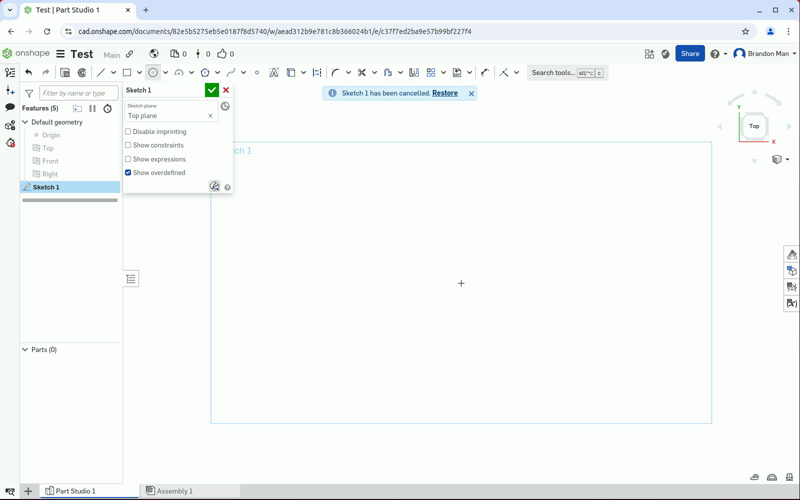
click(461, 282)
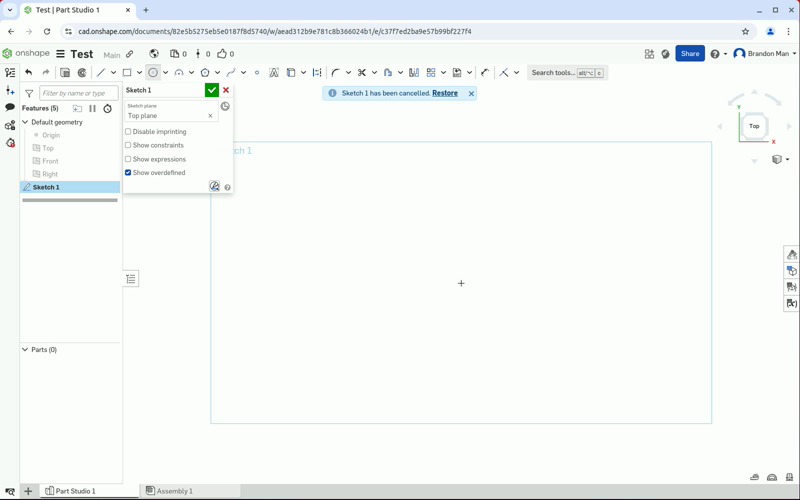
key_up(shift)
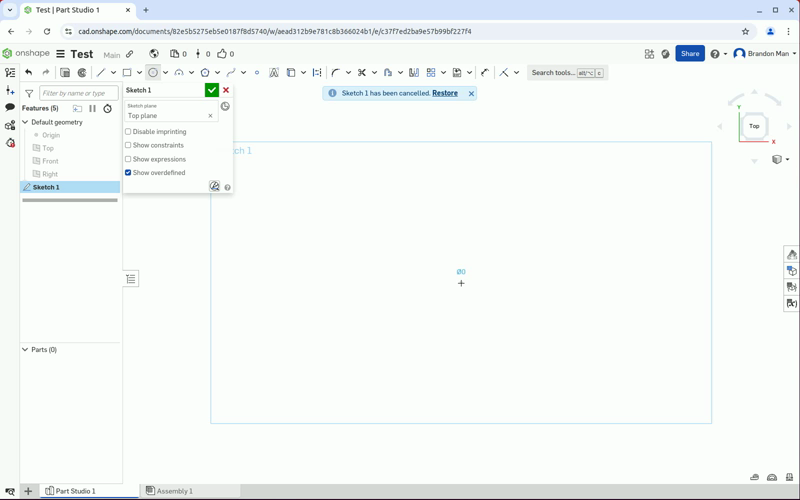
mouse_move(467, 282)
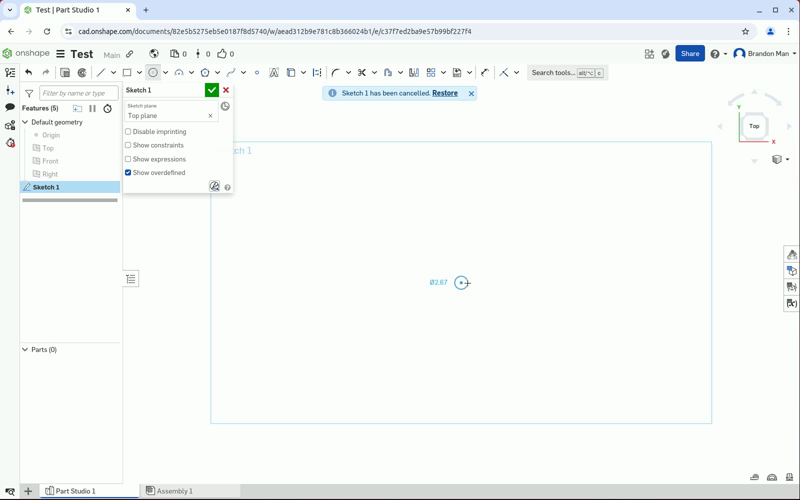
click(467, 282)
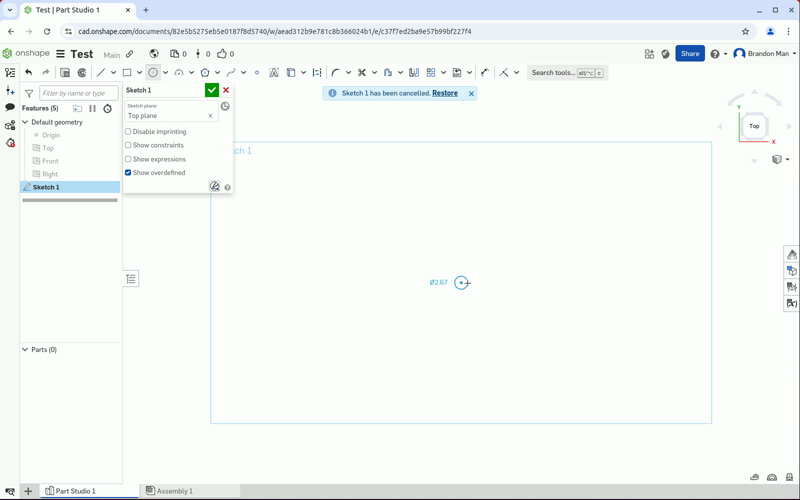
key(esc)
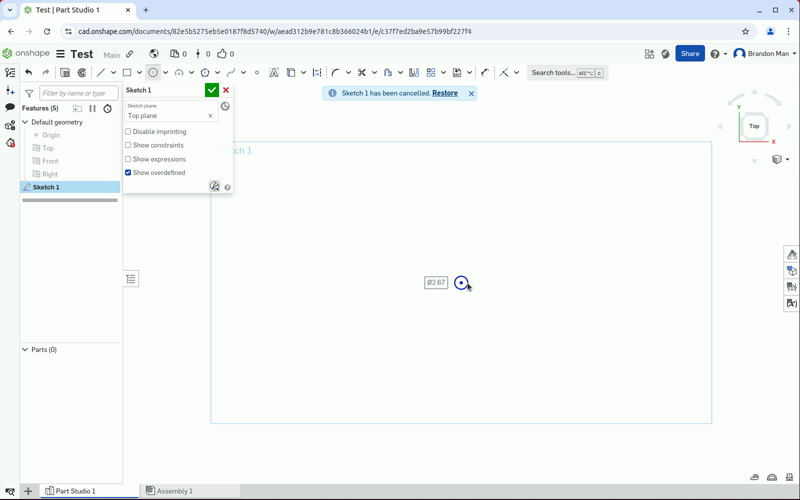
mouse_move(456, 279)
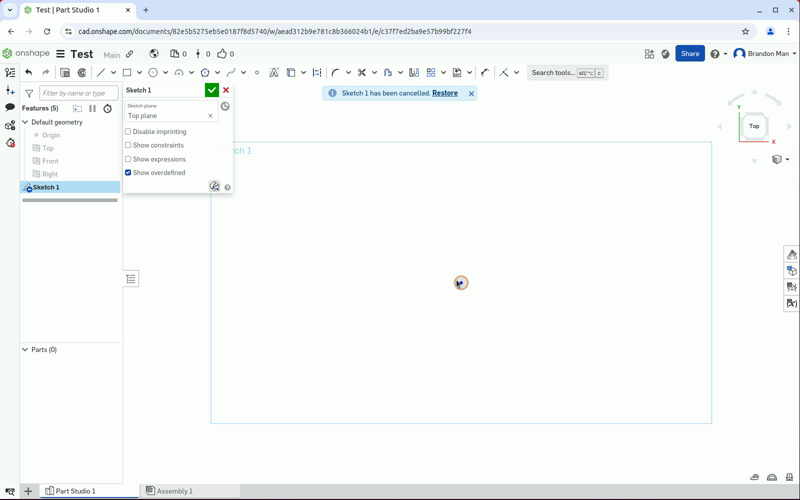
scroll(6)
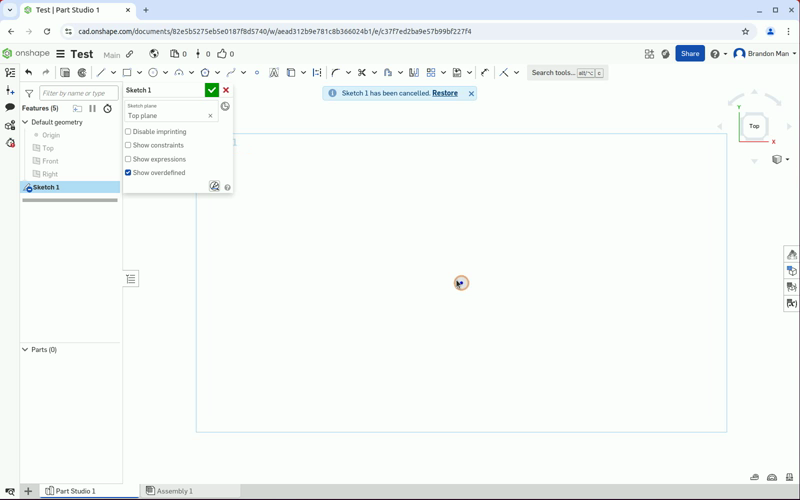
scroll(6)
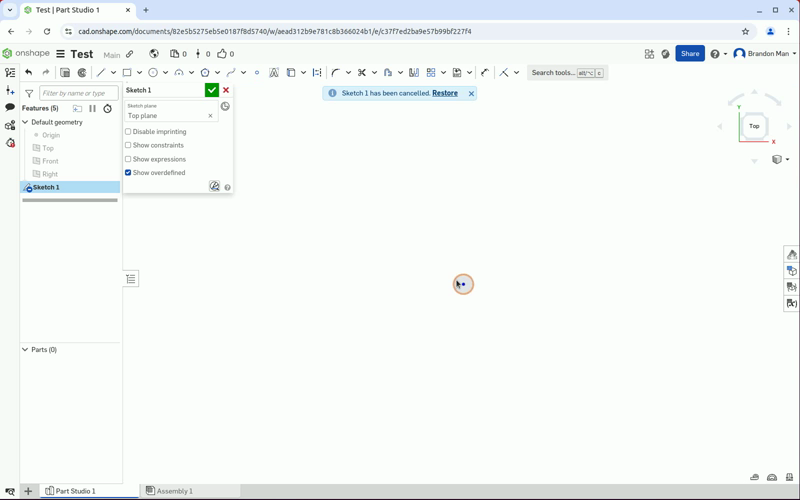
scroll(6)
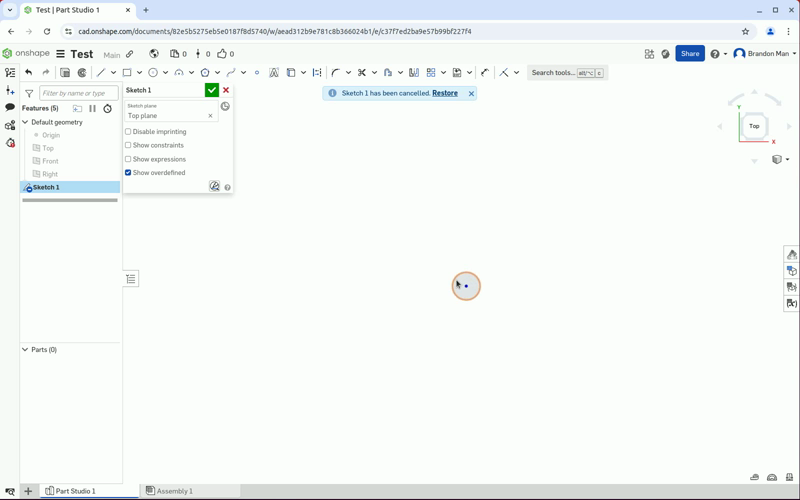
scroll(6)
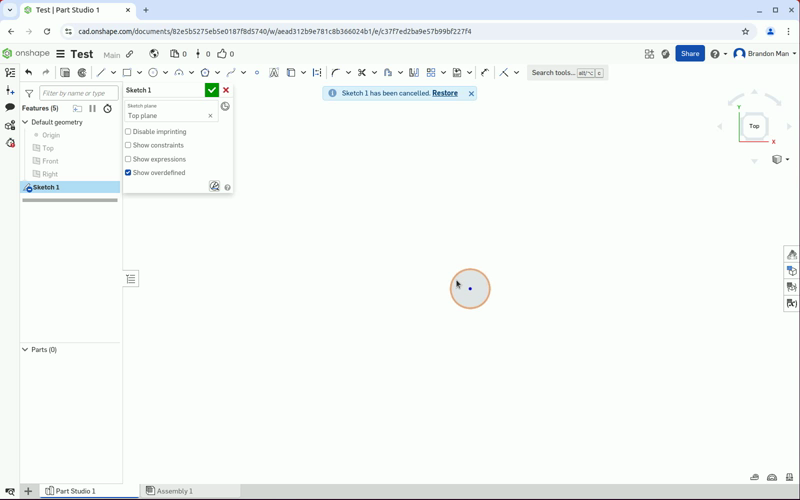
scroll(6)
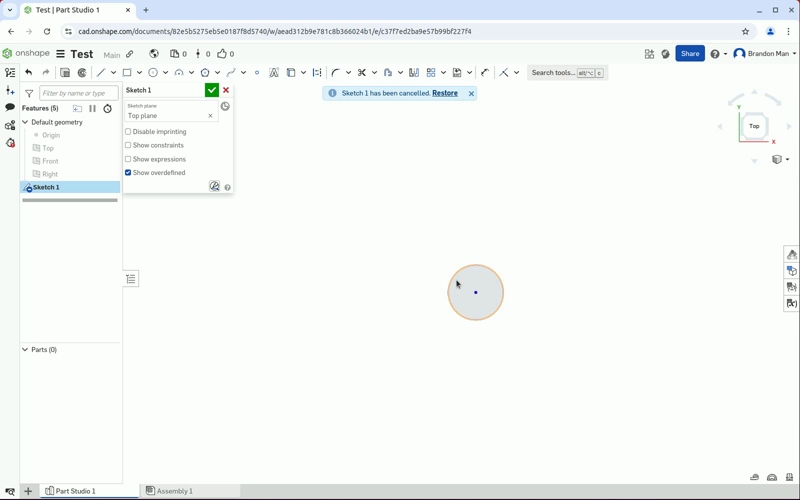
scroll(6)
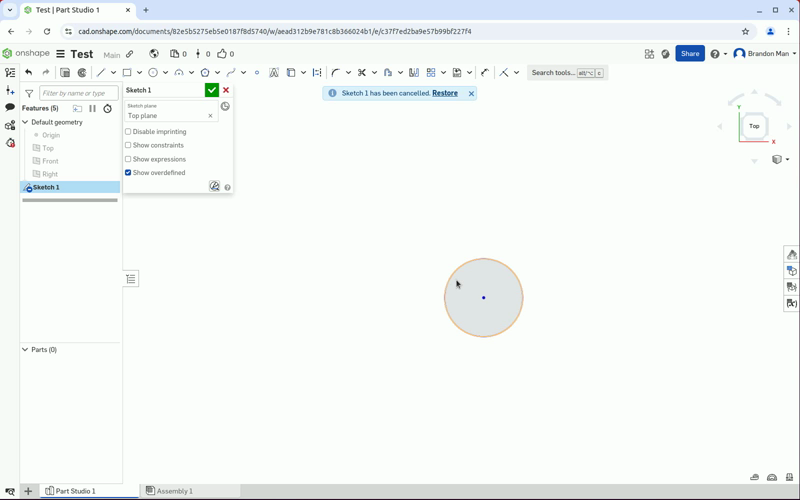
scroll(6)
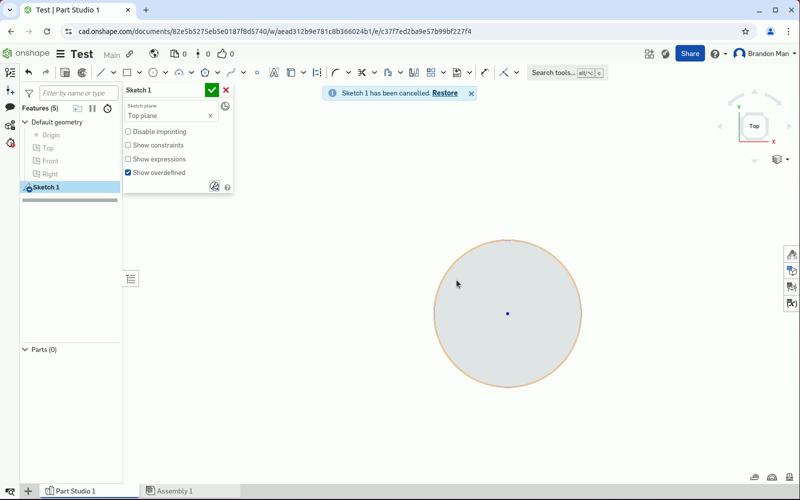
click(456, 279)
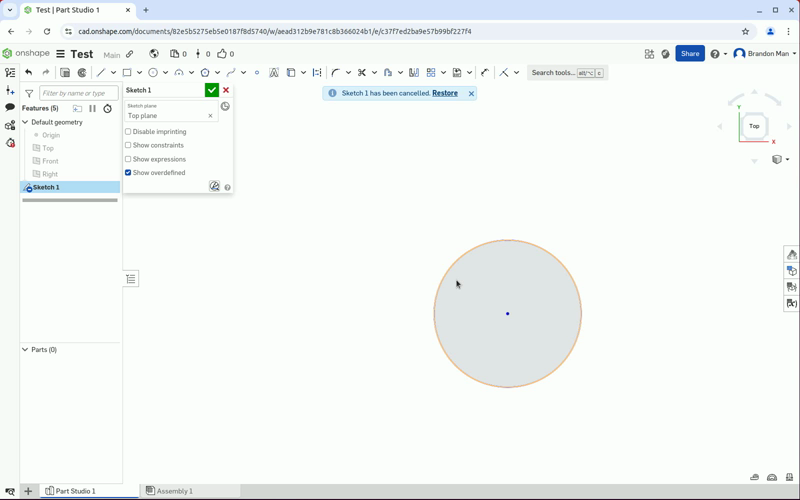
scroll(-6)
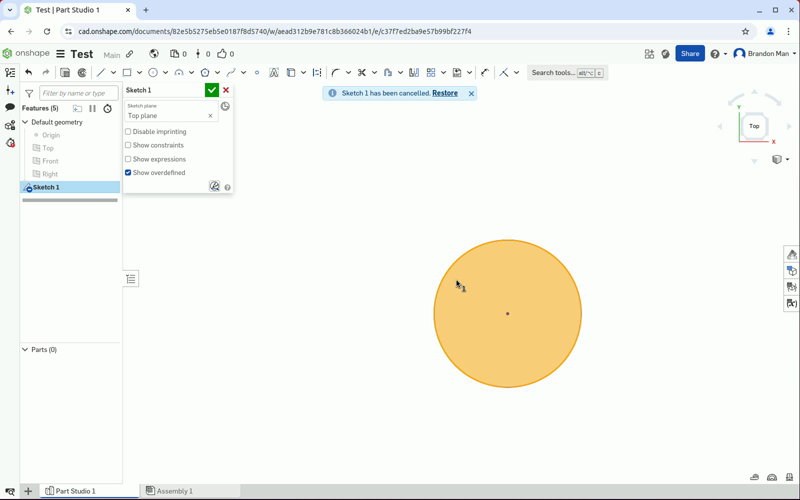
scroll(-6)
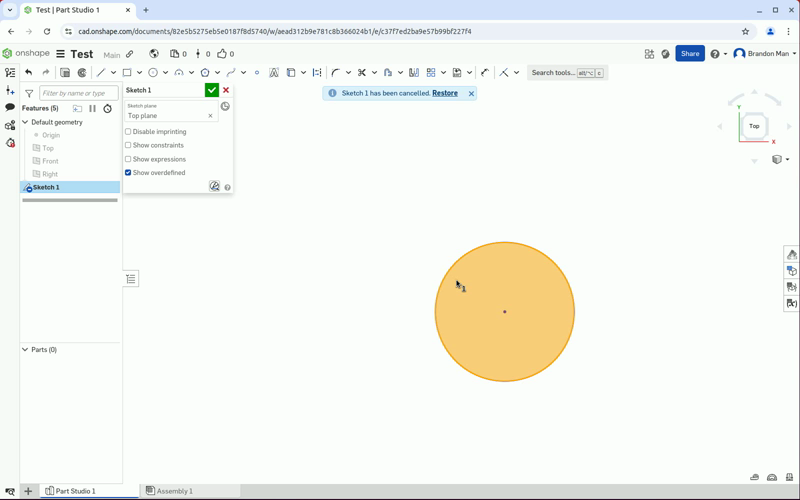
scroll(-6)
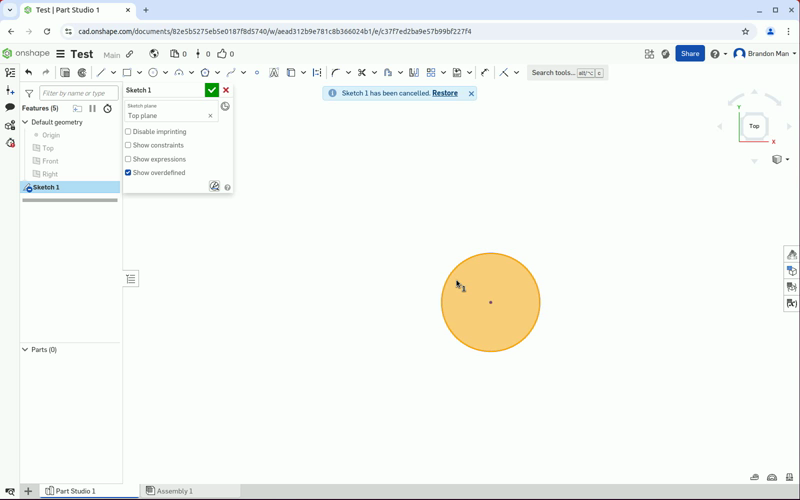
scroll(-6)
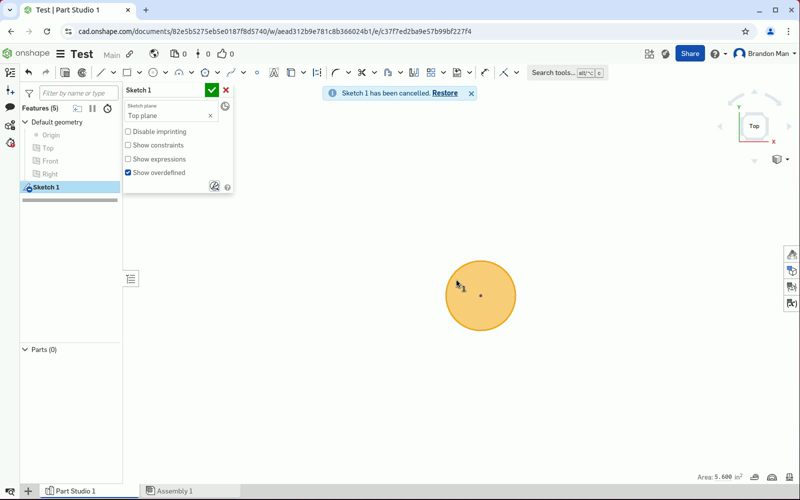
scroll(-6)
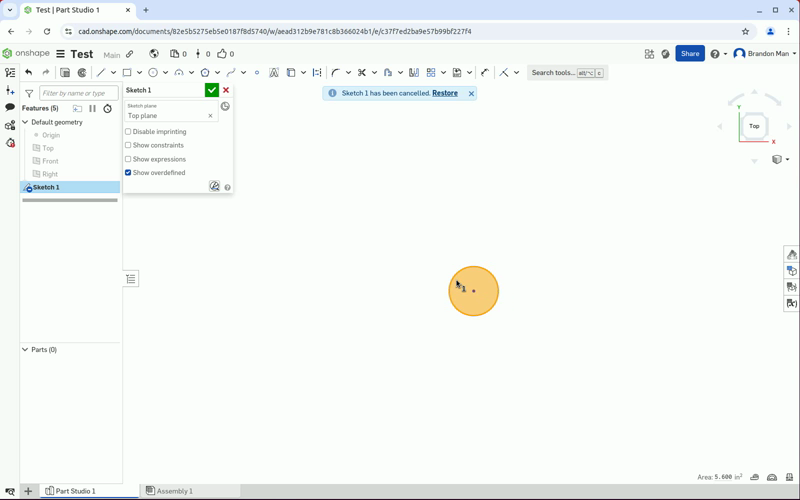
scroll(-6)
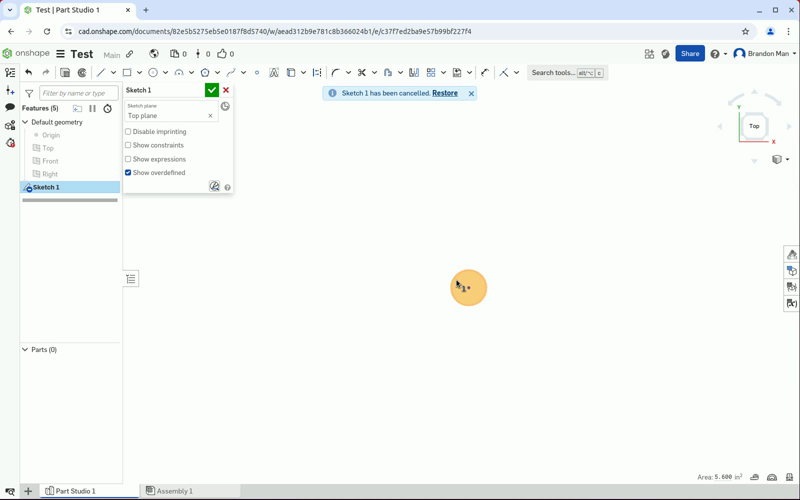
scroll(-6)
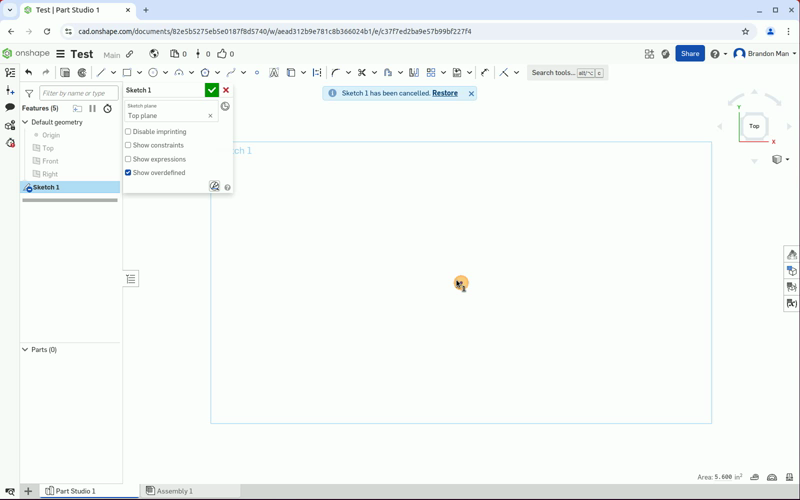
mouse_move(73, 352)
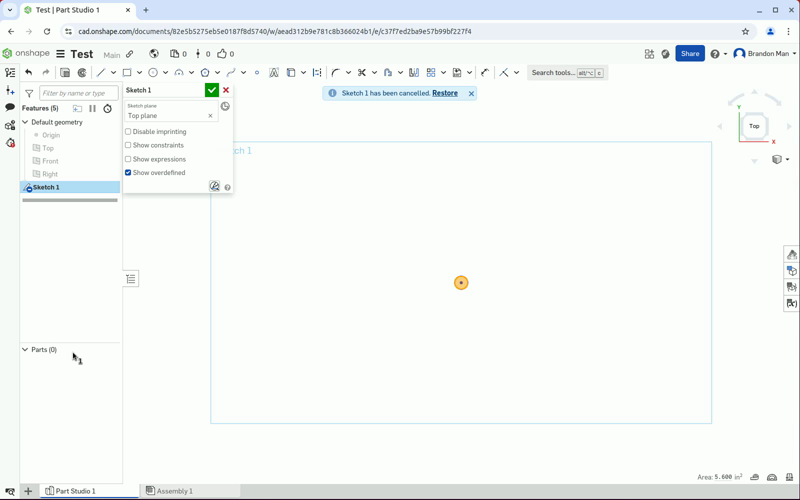
key(shift+y)
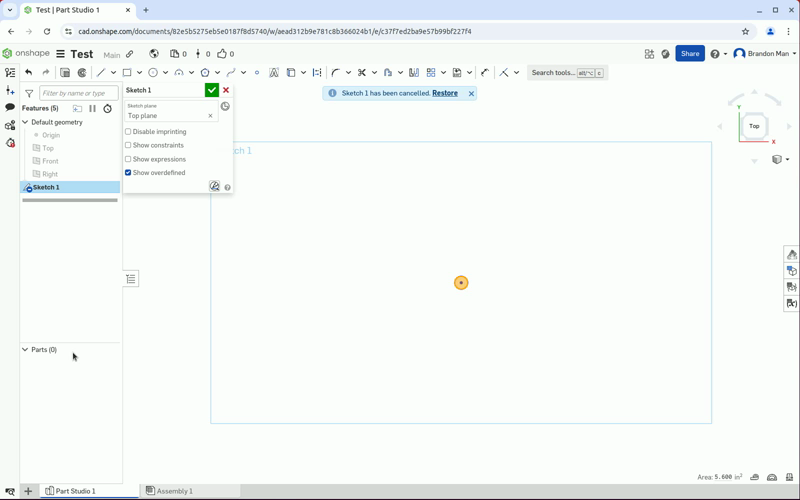
key(shift+e)
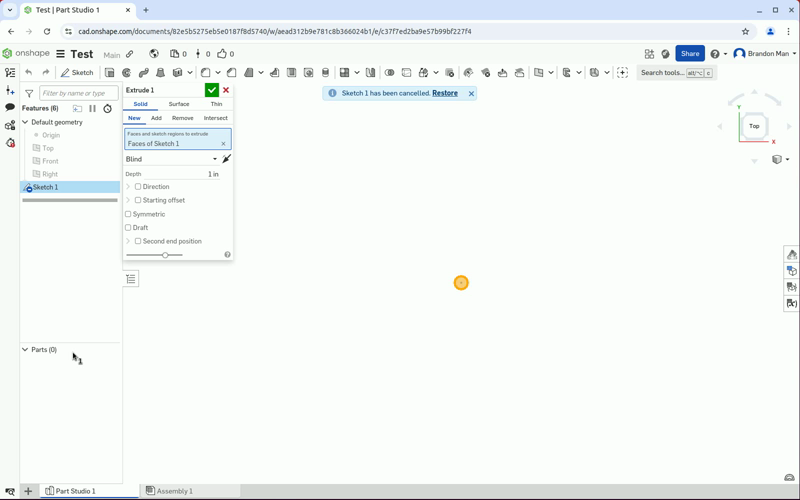
mouse_move(143, 106)
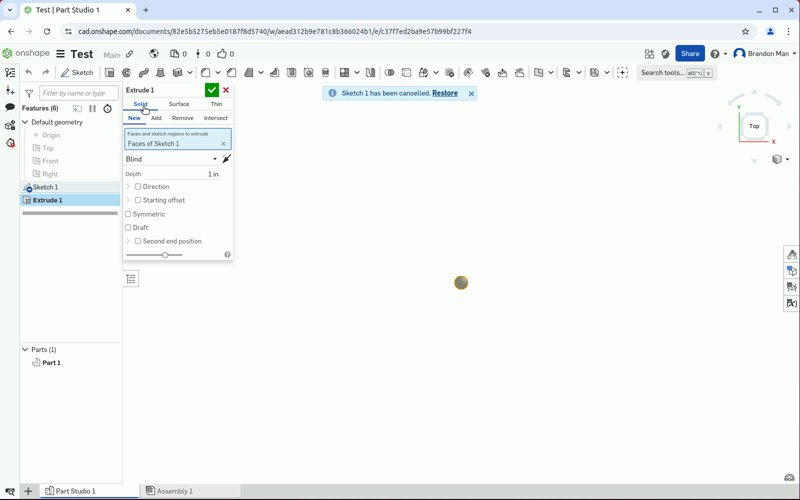
click(143, 106)
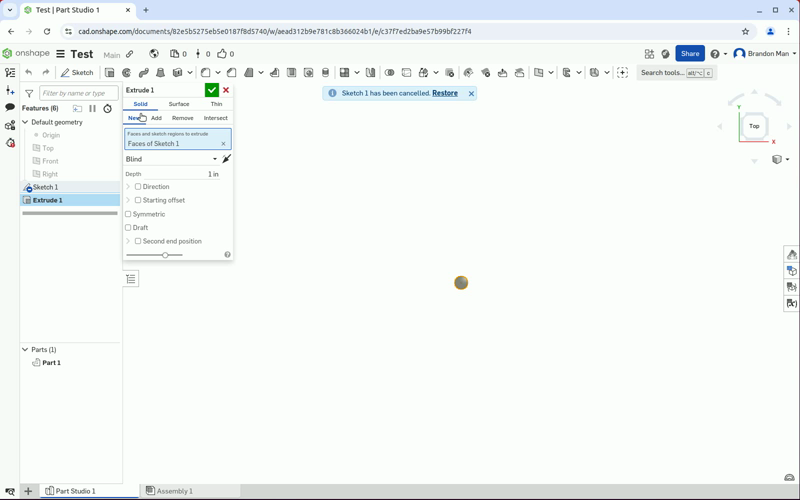
mouse_move(137, 120)
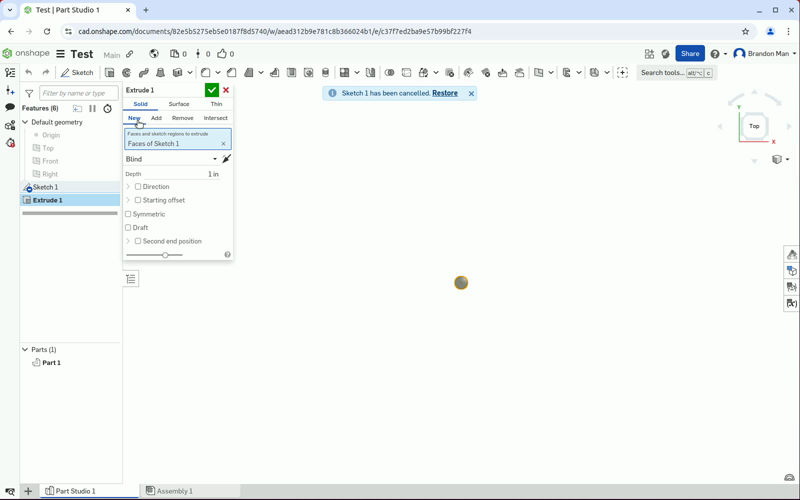
click(137, 120)
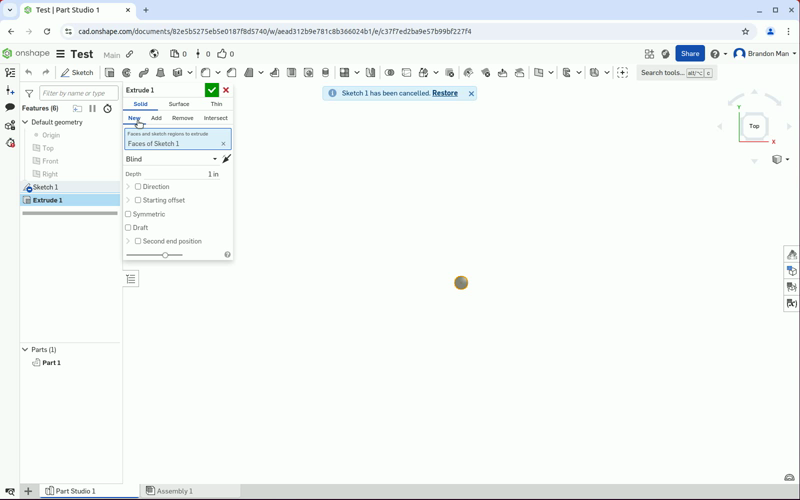
key(tab, 4)
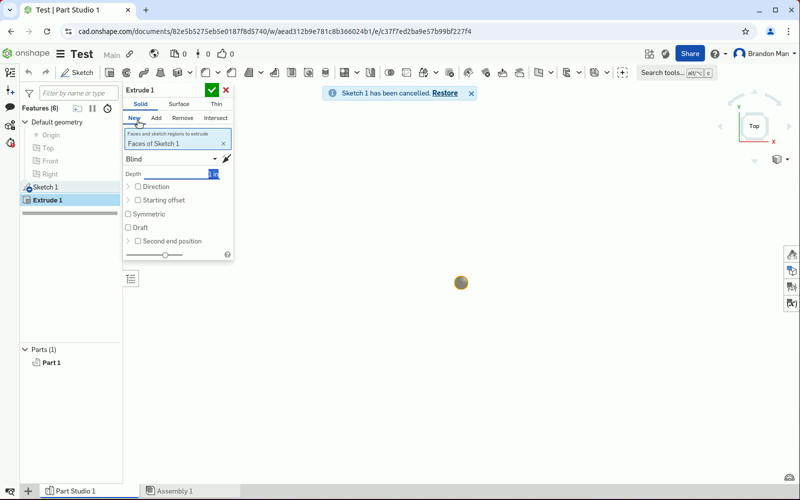
text(23.108)
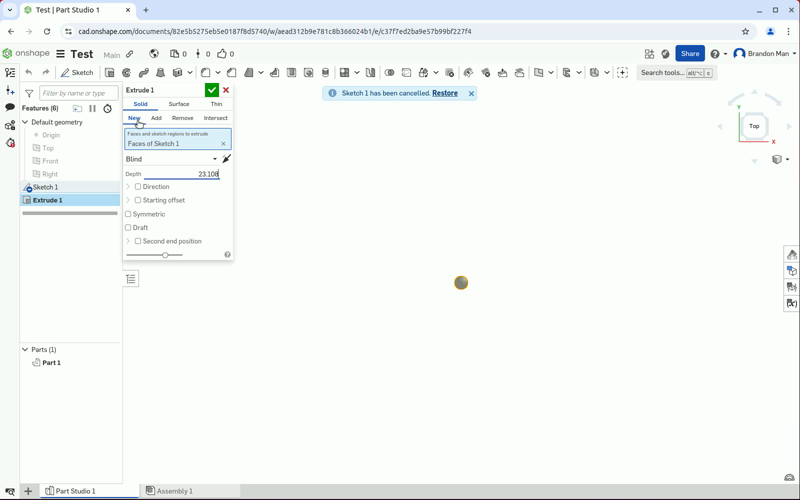
key(enter)
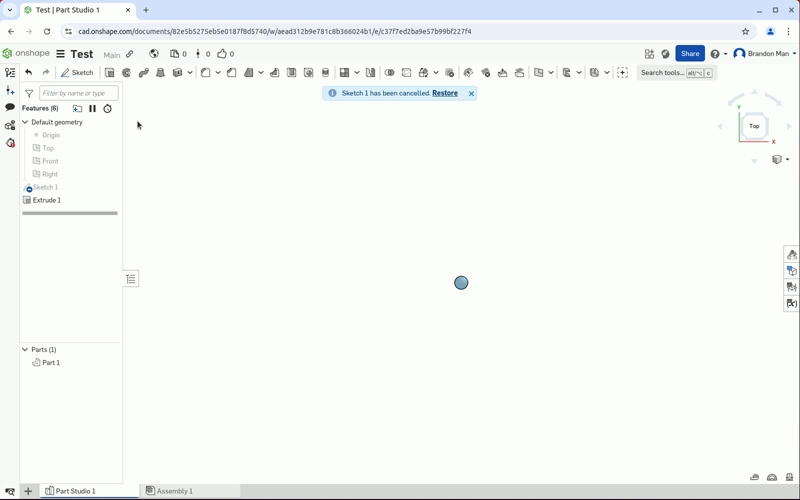
key(shift+h)
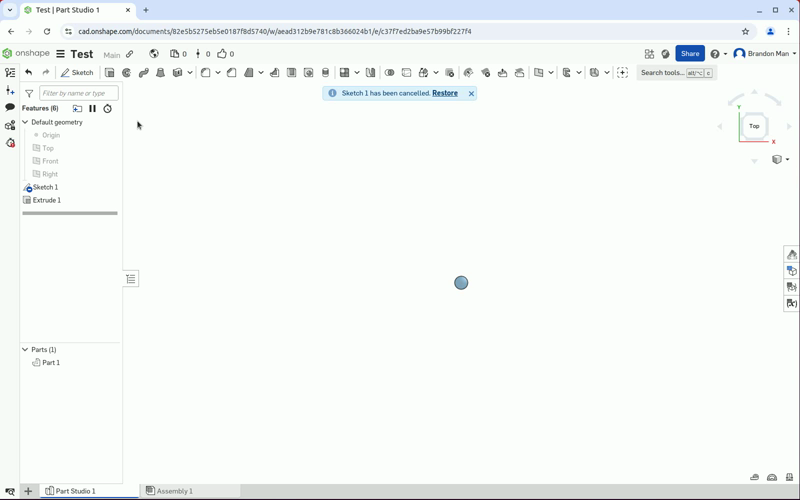
key(shift+h)
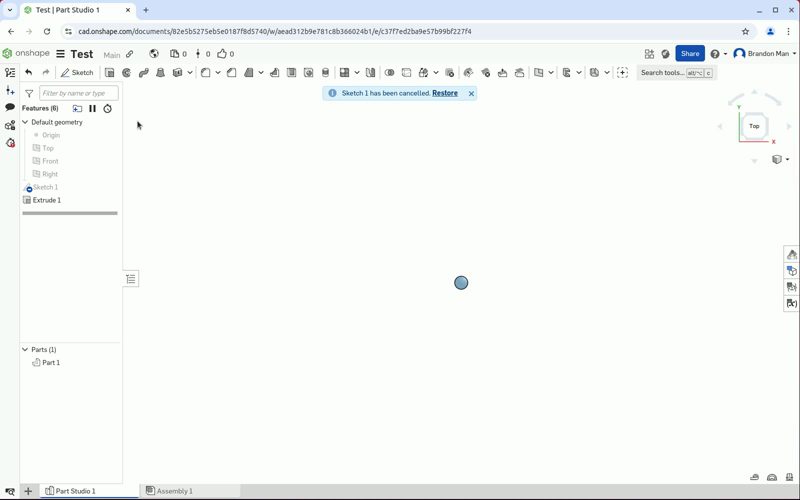
mouse_move(73, 189)
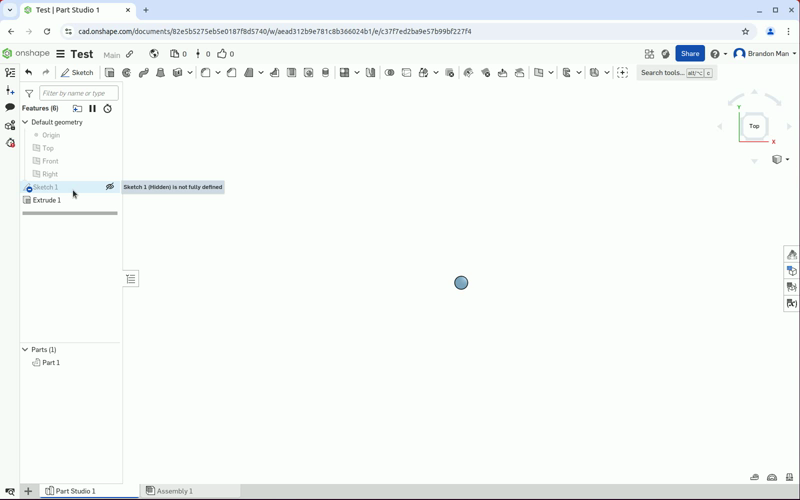
click(73, 189)
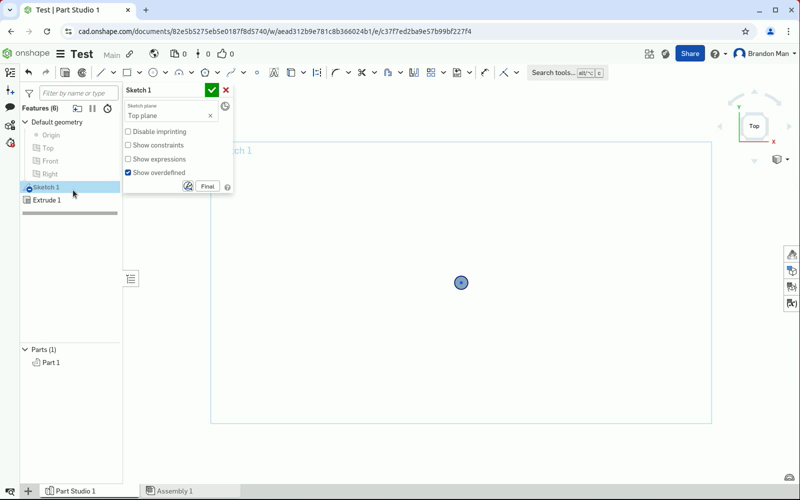
mouse_move(229, 92)
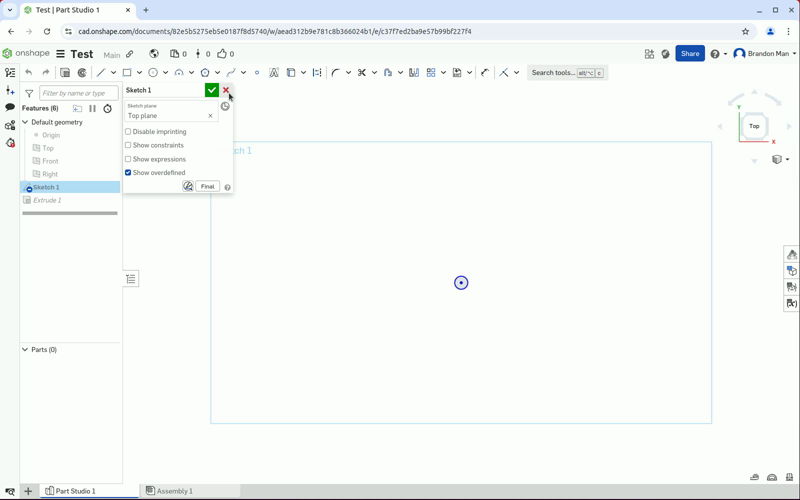
click(229, 92)
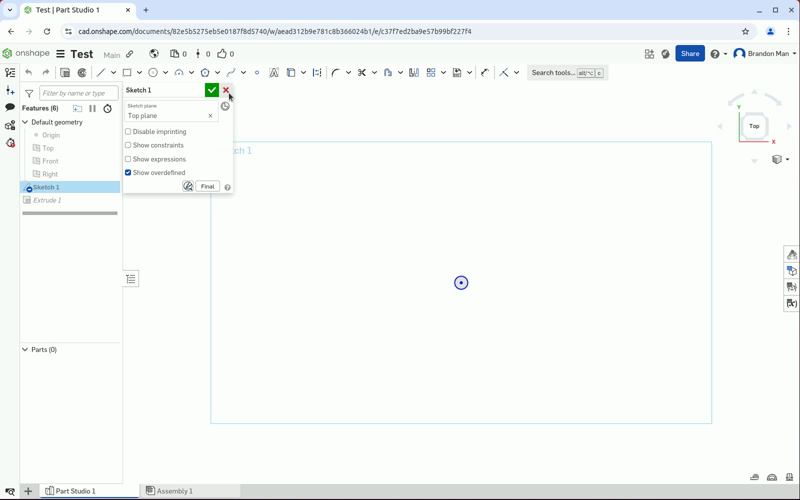
key(shift+s)
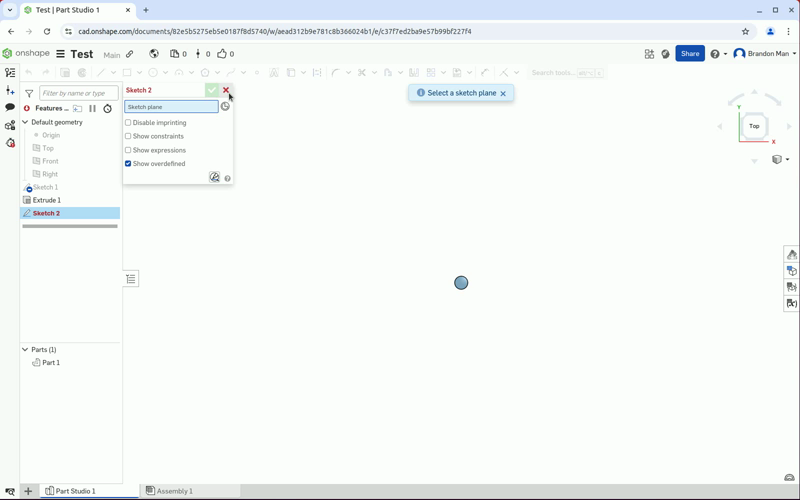
mouse_move(73, 150)
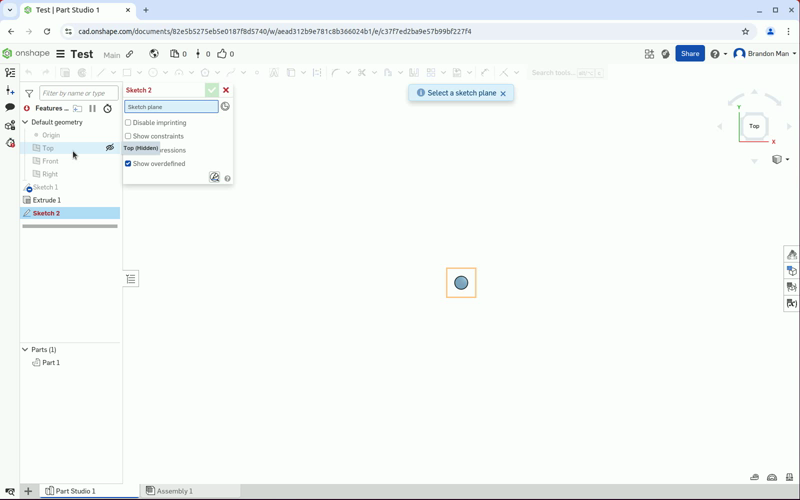
click(73, 150)
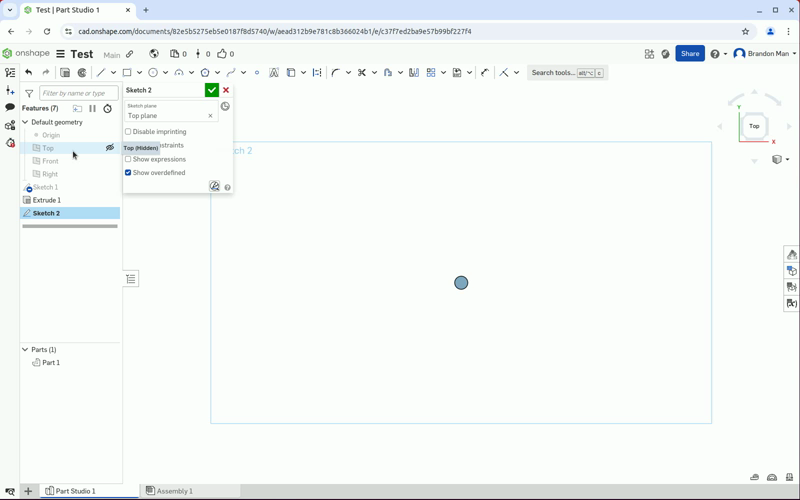
mouse_move(73, 352)
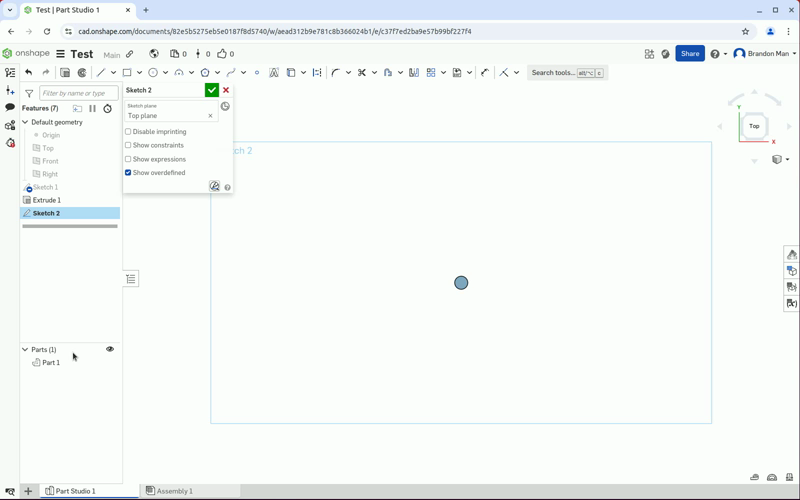
key(y)
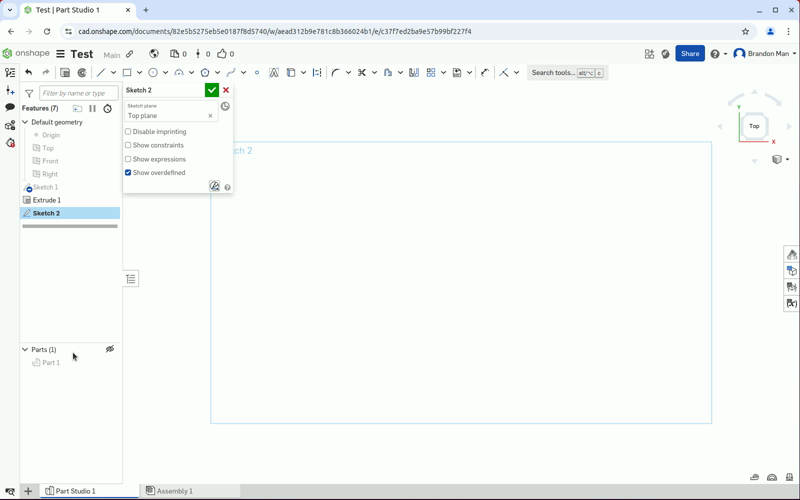
key(c)
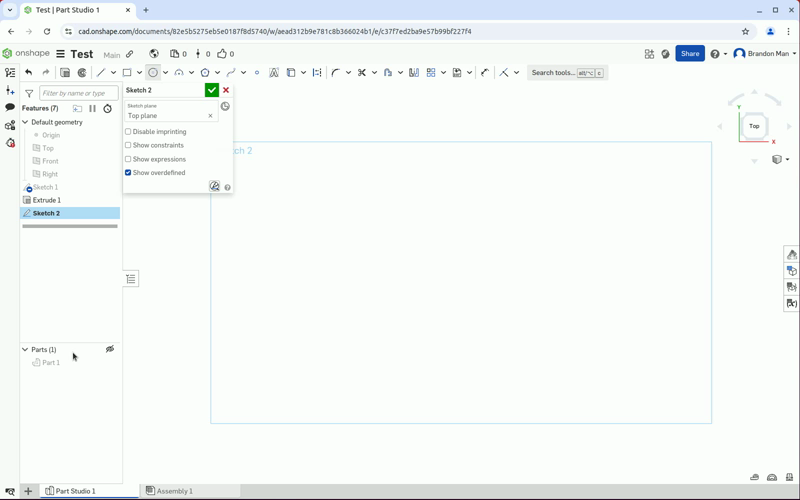
key_down(shift)
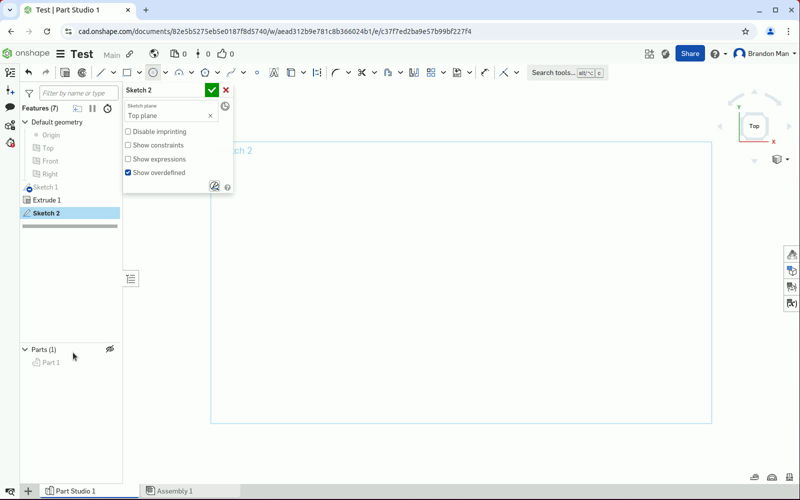
mouse_move(461, 282)
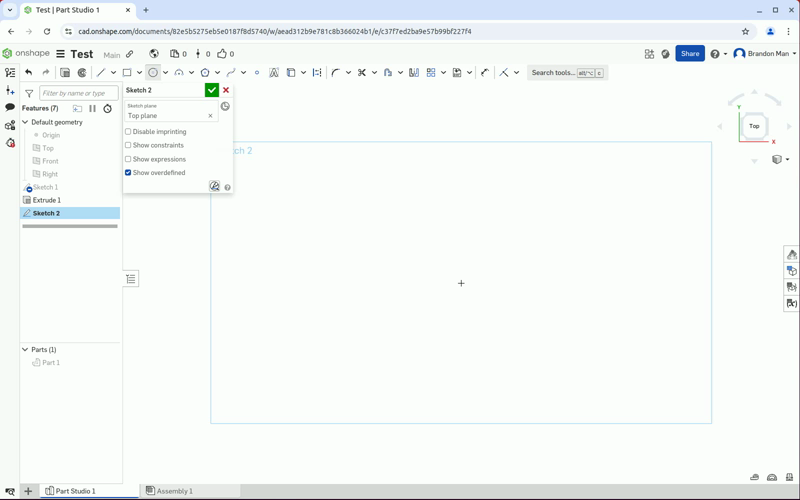
click(461, 282)
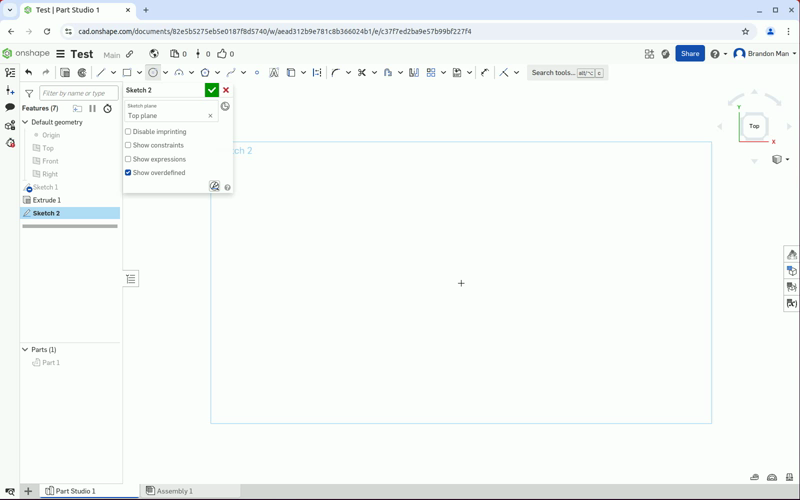
key_up(shift)
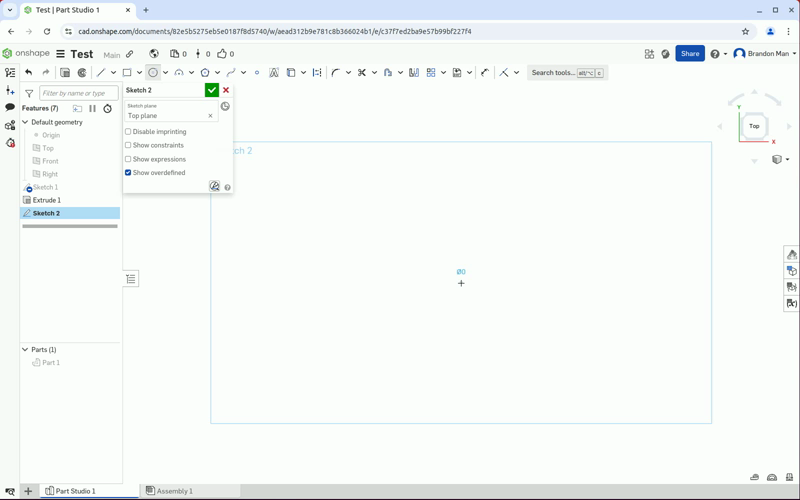
mouse_move(467, 282)
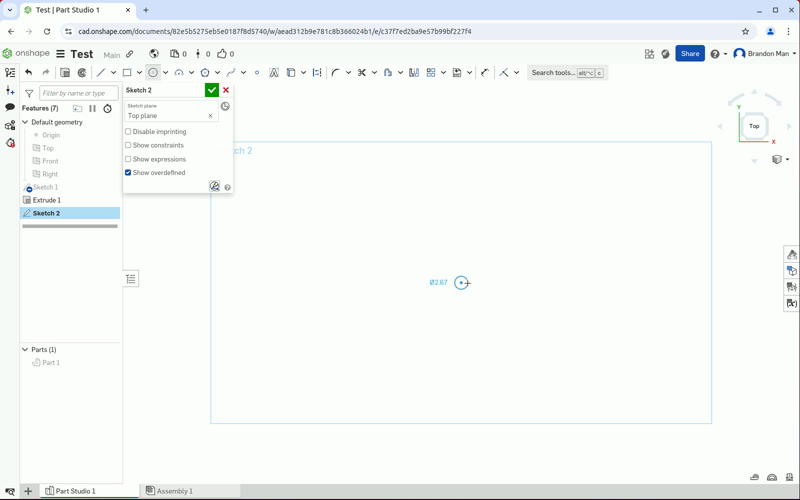
click(467, 282)
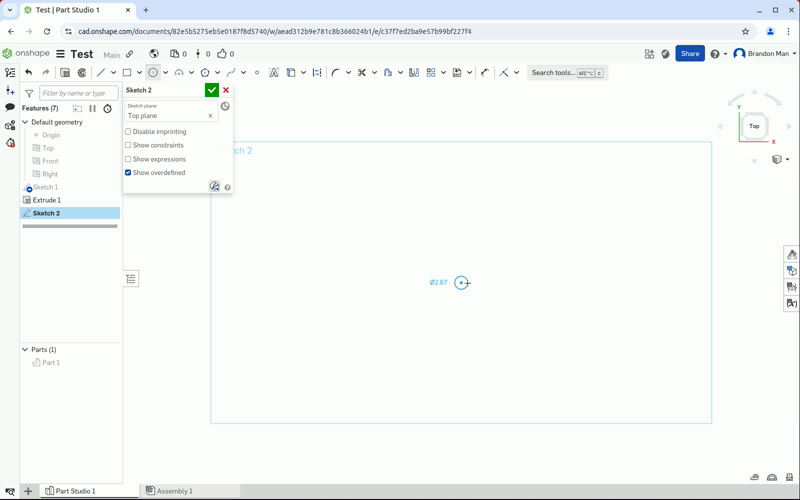
key(esc)
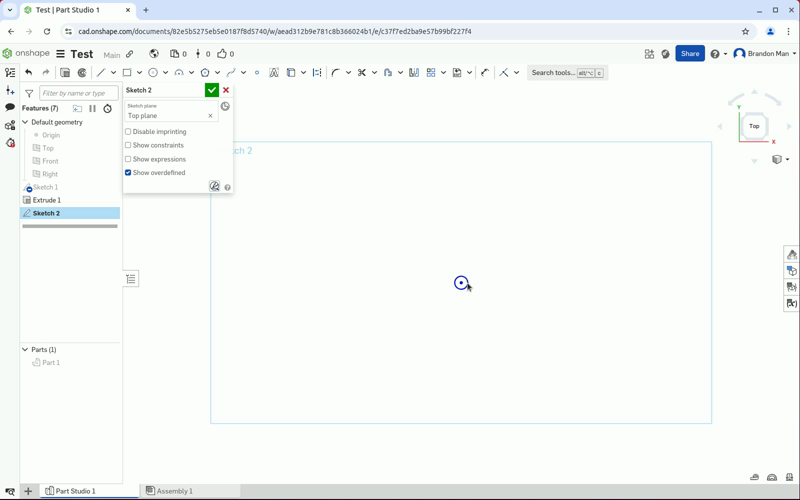
mouse_move(462, 287)
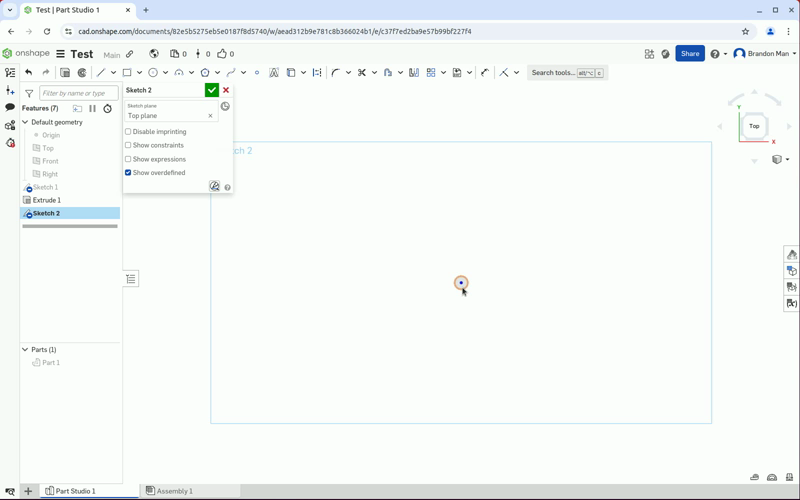
scroll(6)
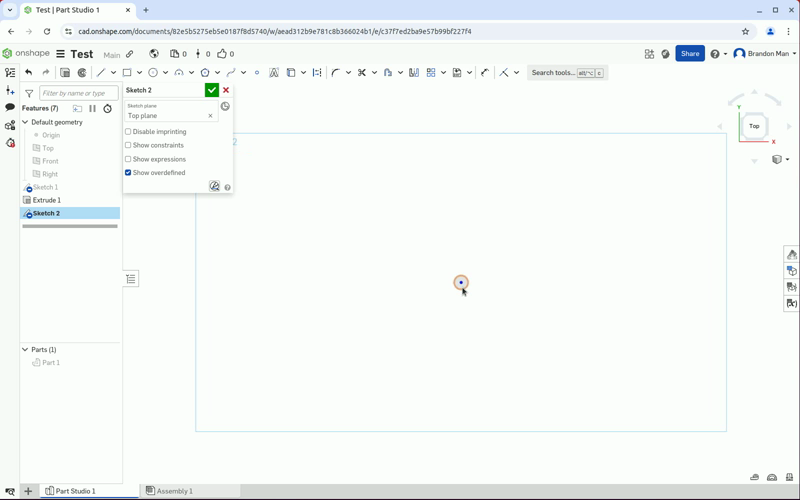
scroll(6)
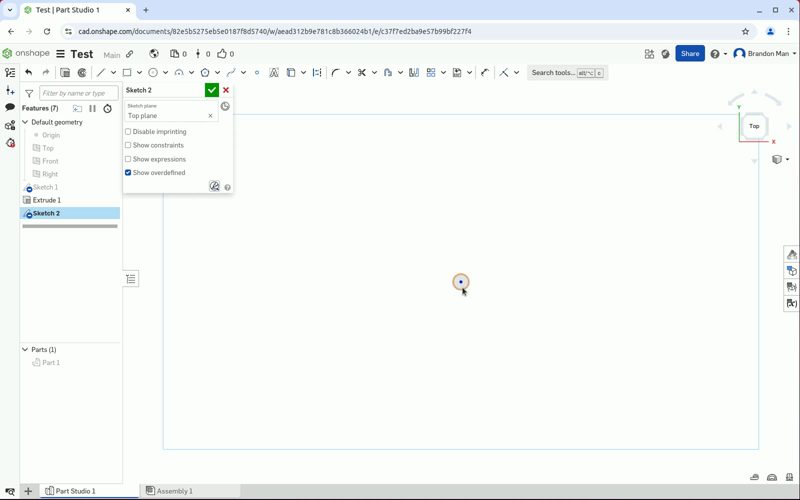
scroll(6)
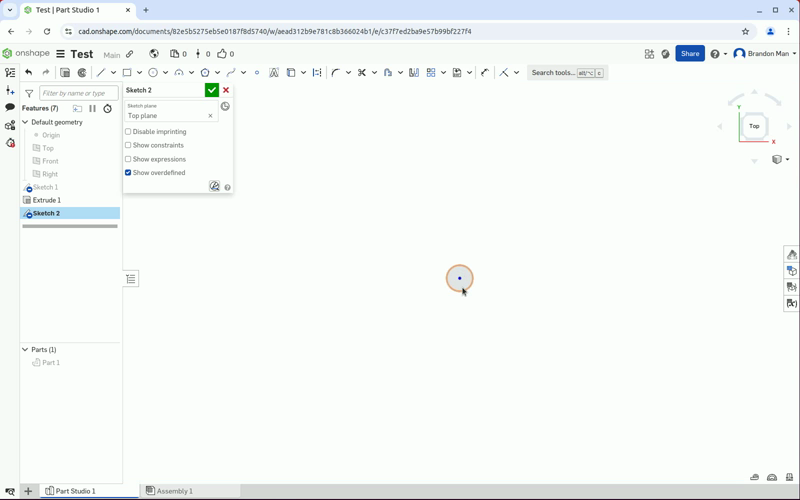
scroll(6)
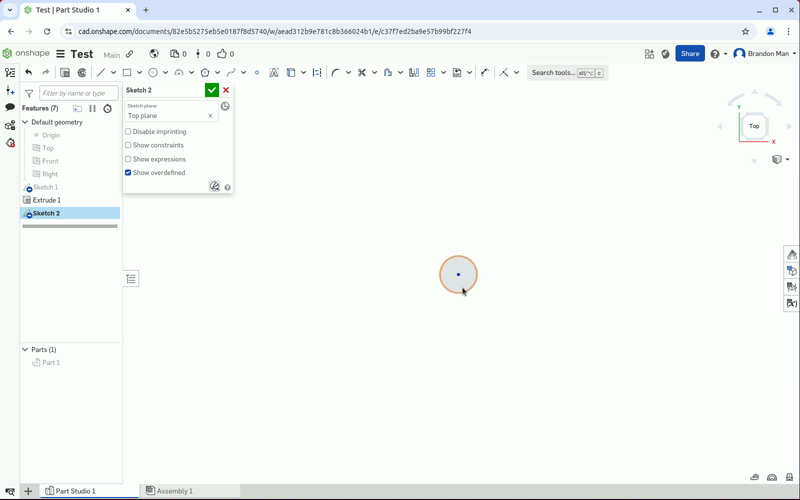
scroll(6)
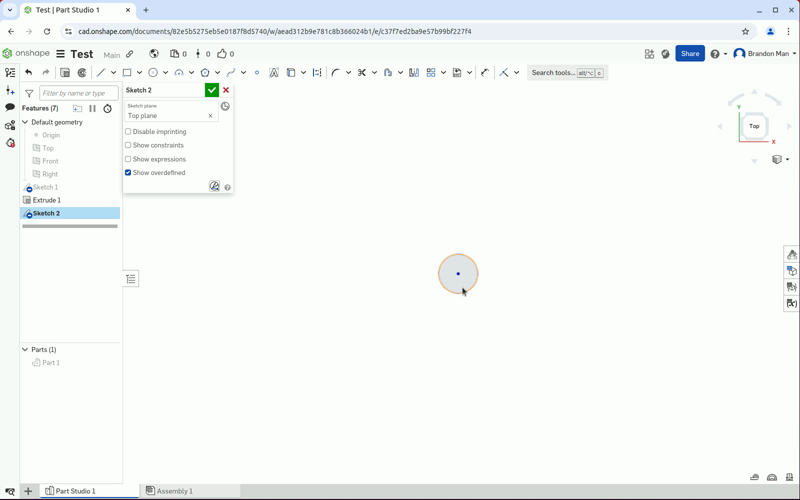
scroll(6)
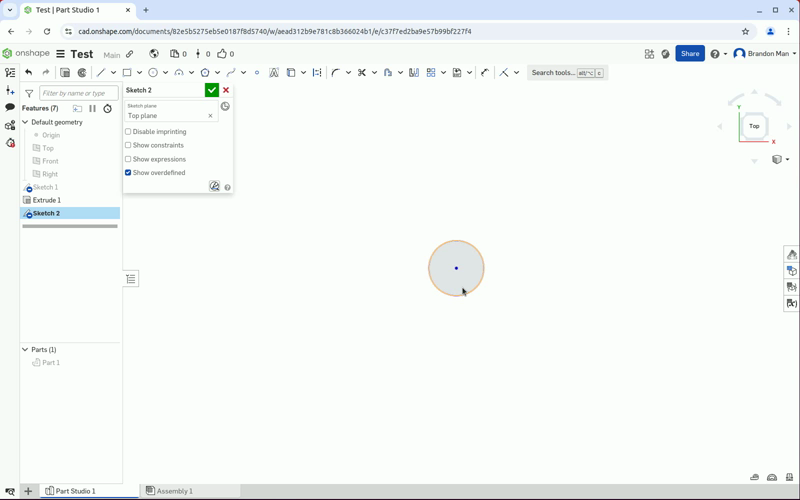
scroll(6)
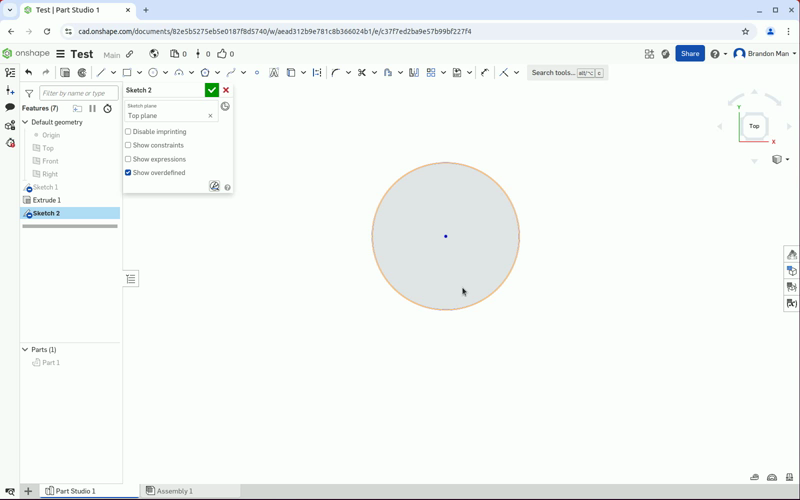
click(462, 287)
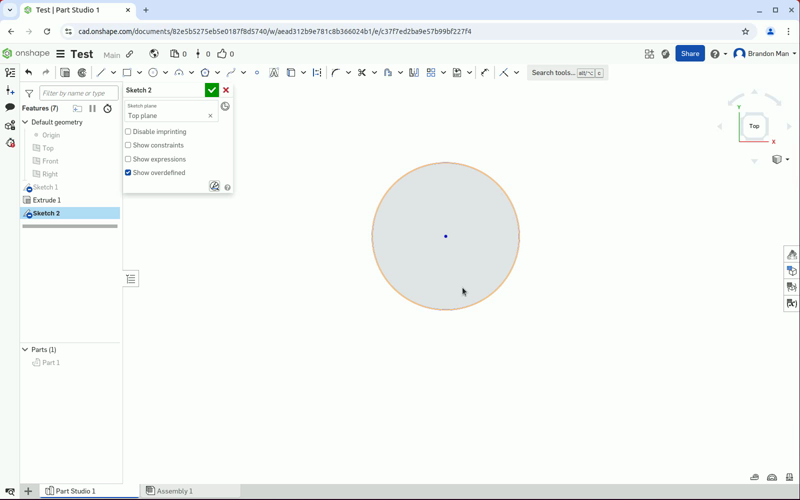
scroll(-6)
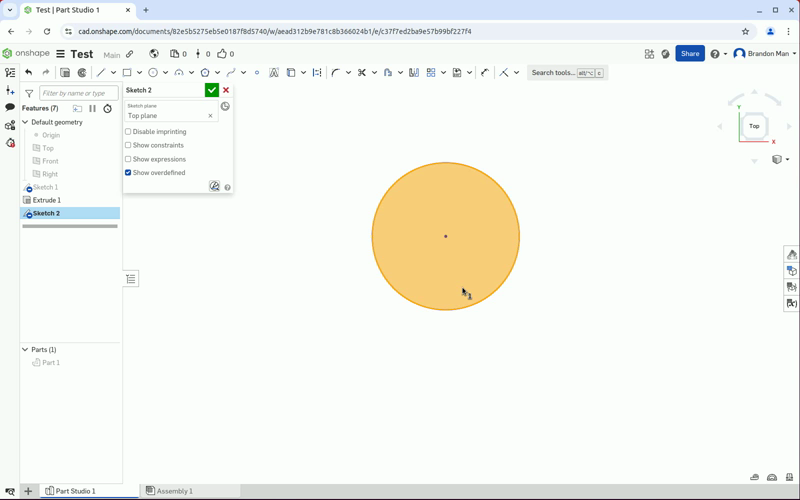
scroll(-6)
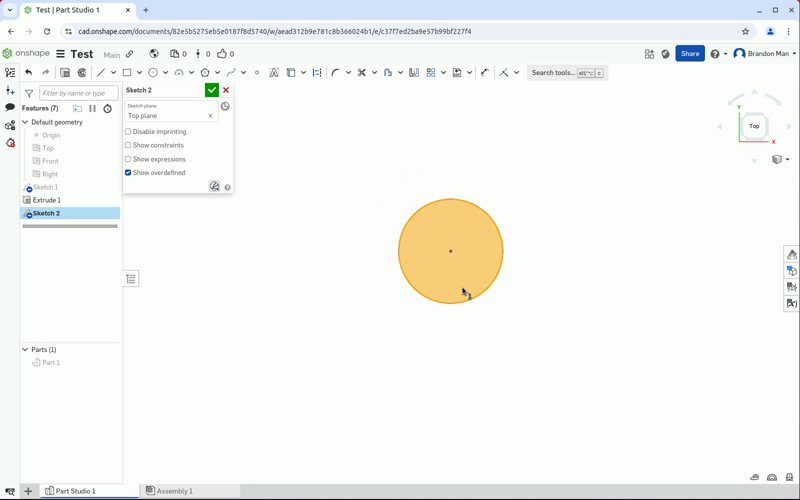
scroll(-6)
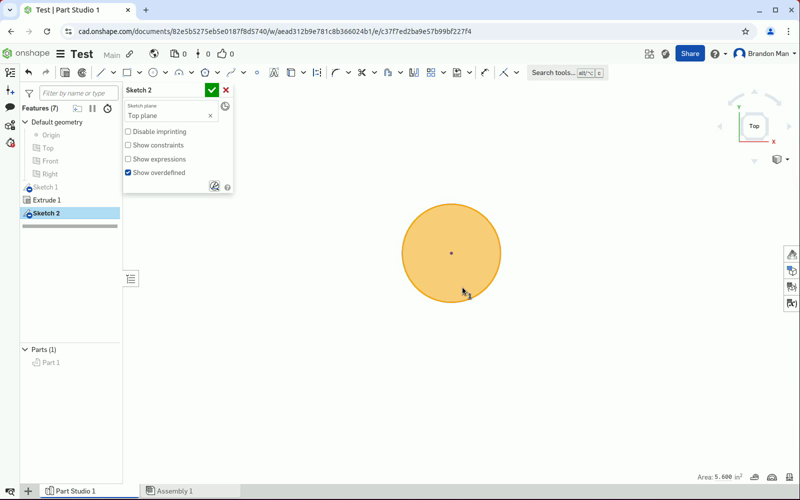
scroll(-6)
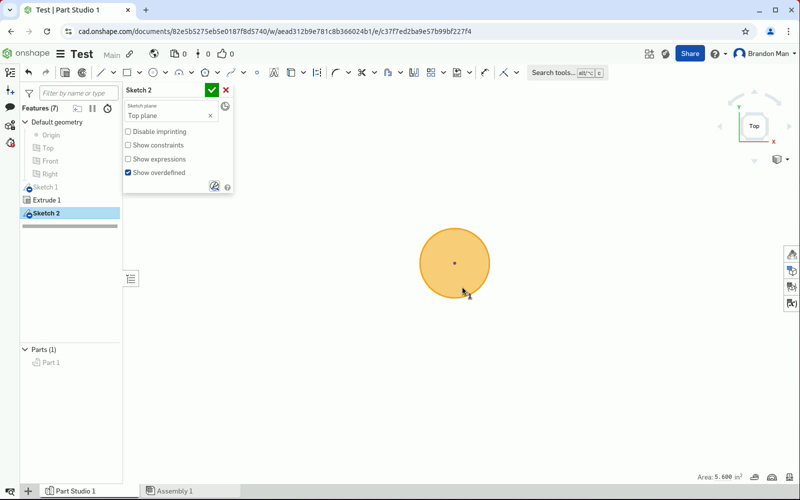
scroll(-6)
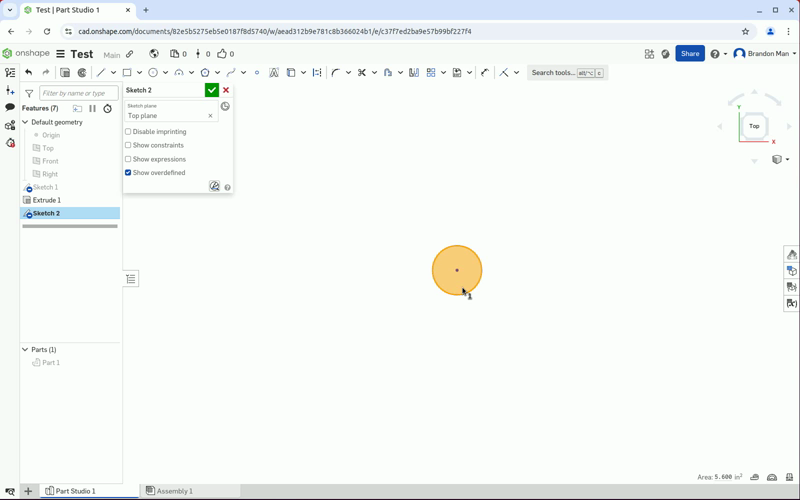
scroll(-6)
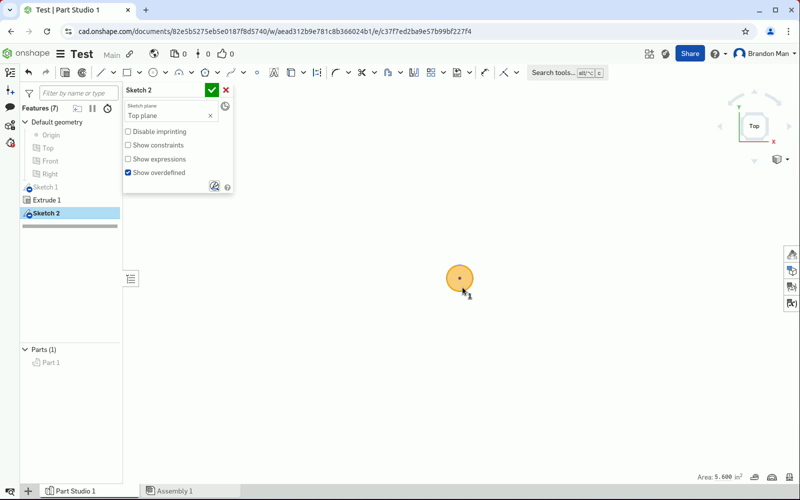
scroll(-6)
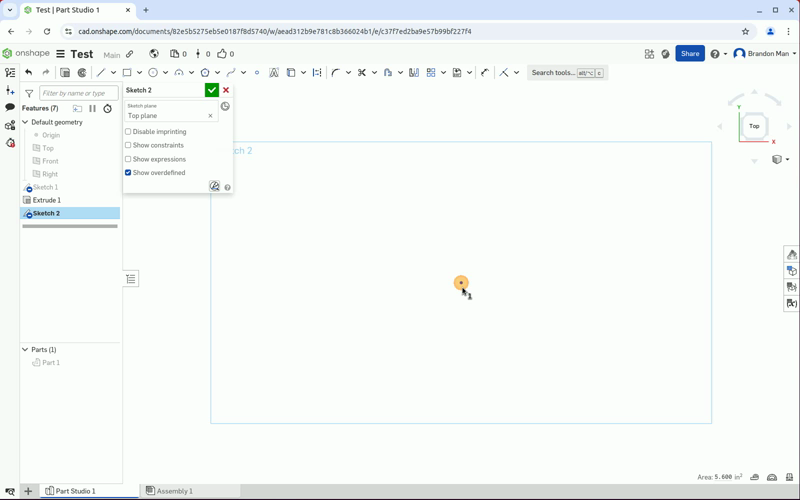
mouse_move(73, 352)
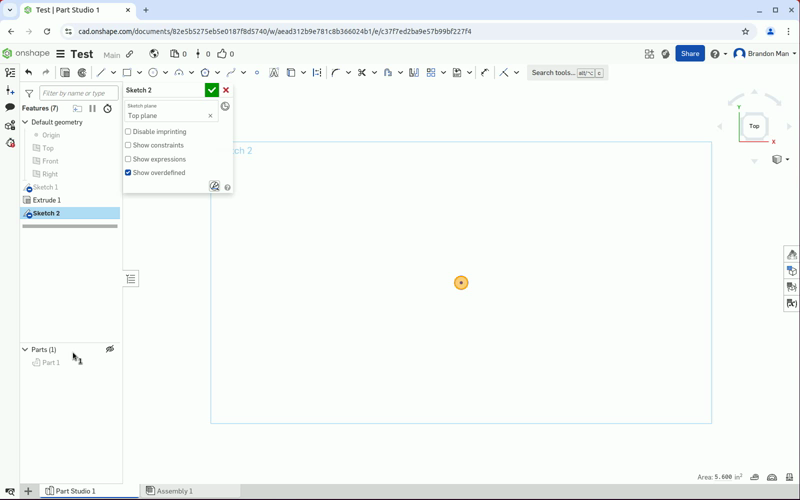
key(shift+y)
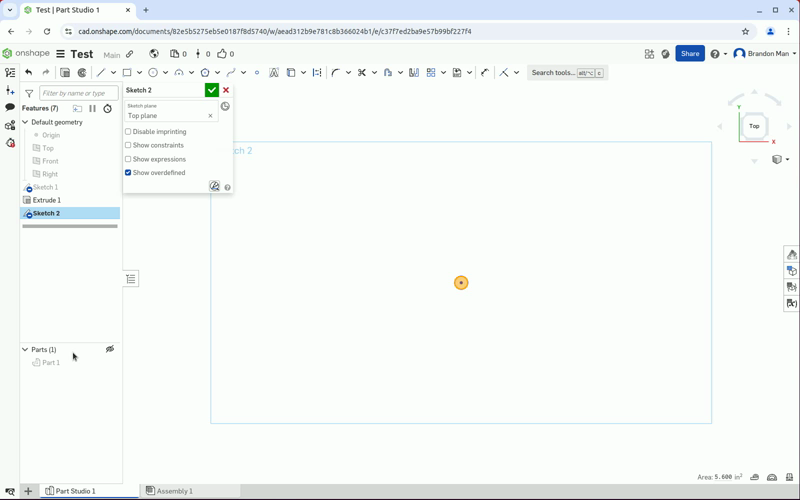
key(shift+e)
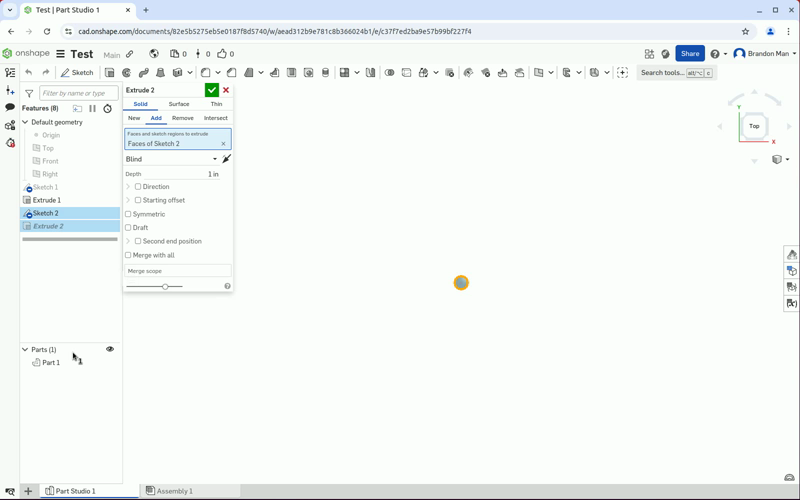
mouse_move(143, 106)
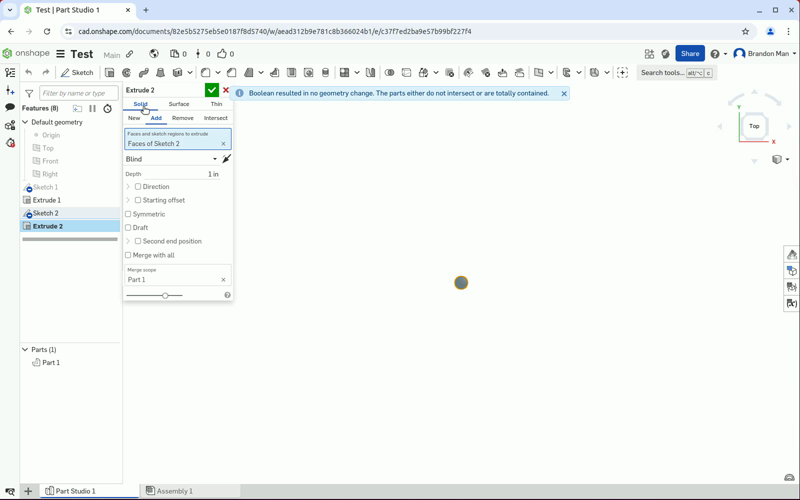
click(143, 106)
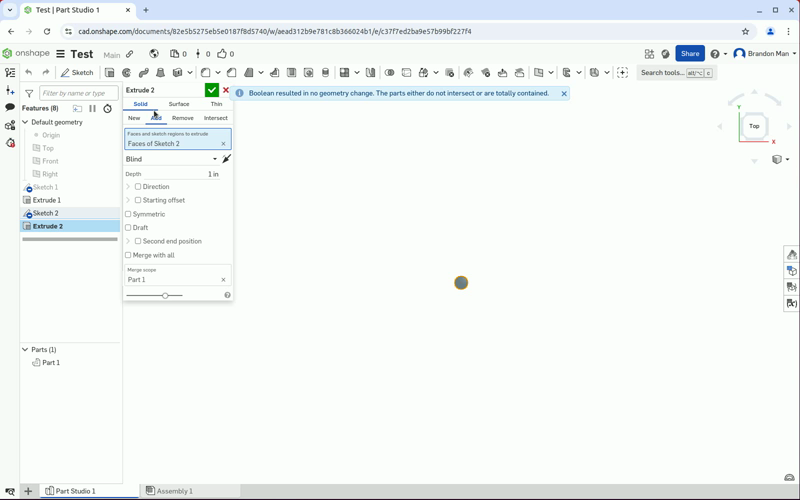
mouse_move(186, 120)
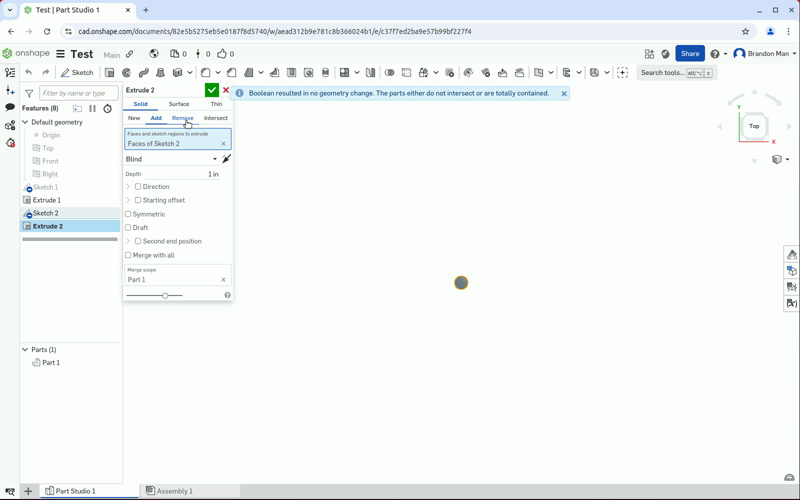
click(186, 120)
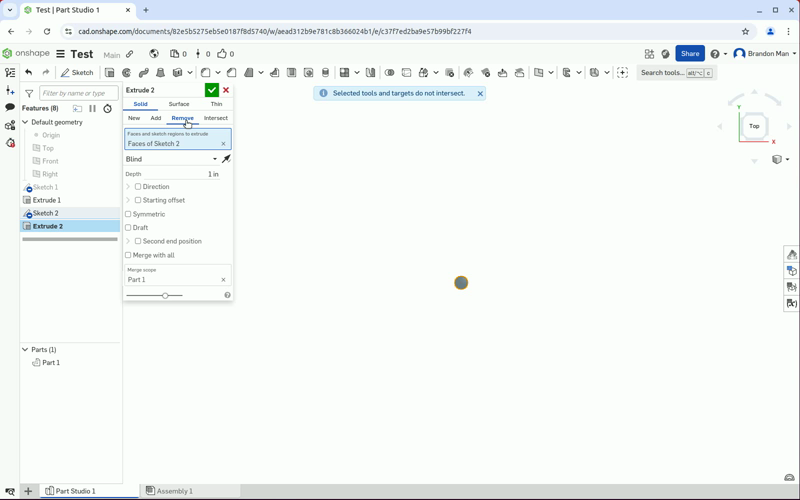
key(tab, 4)
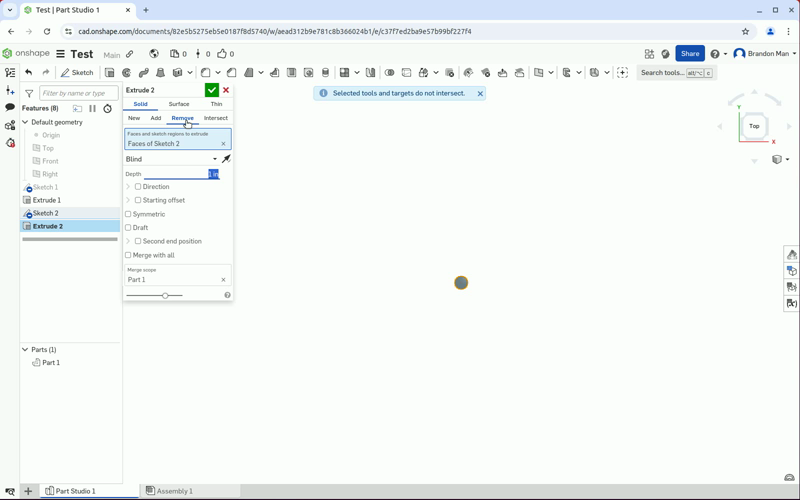
text(-23.108)
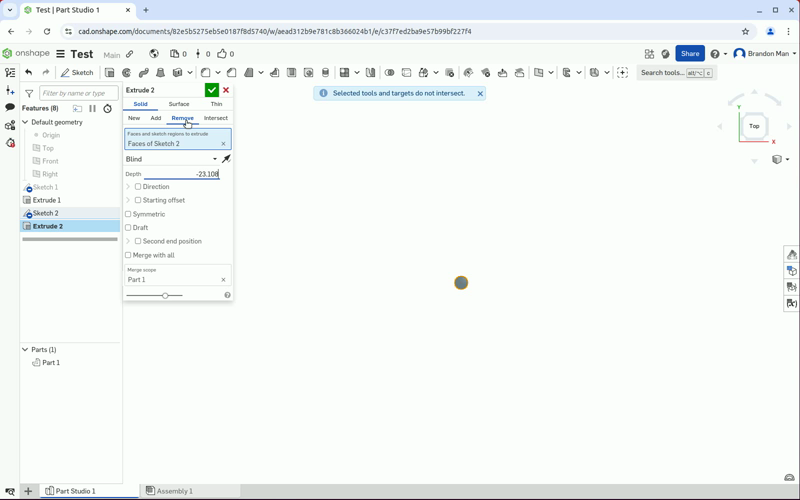
key(tab, 6)
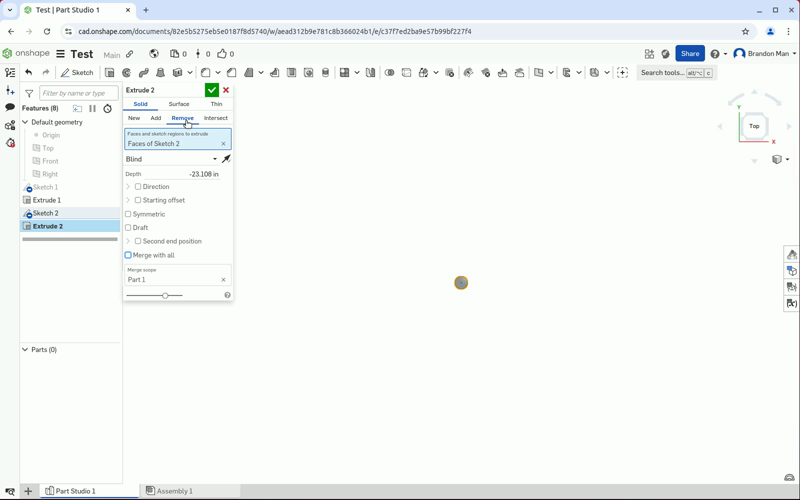
key(space)
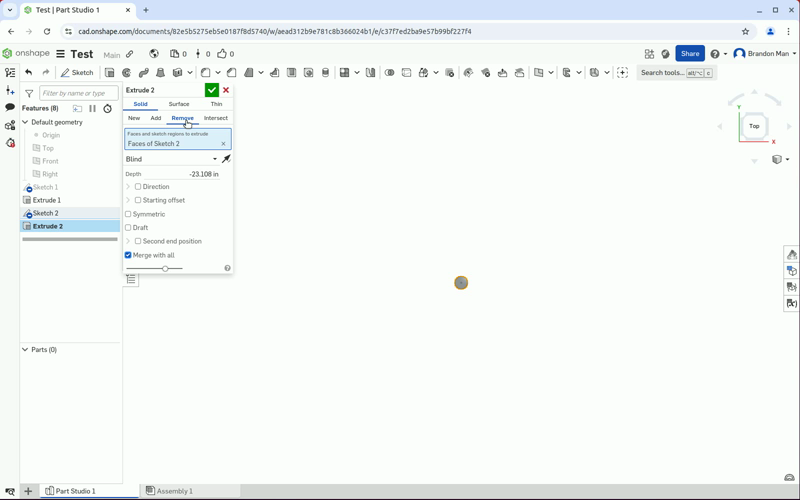
key(enter)
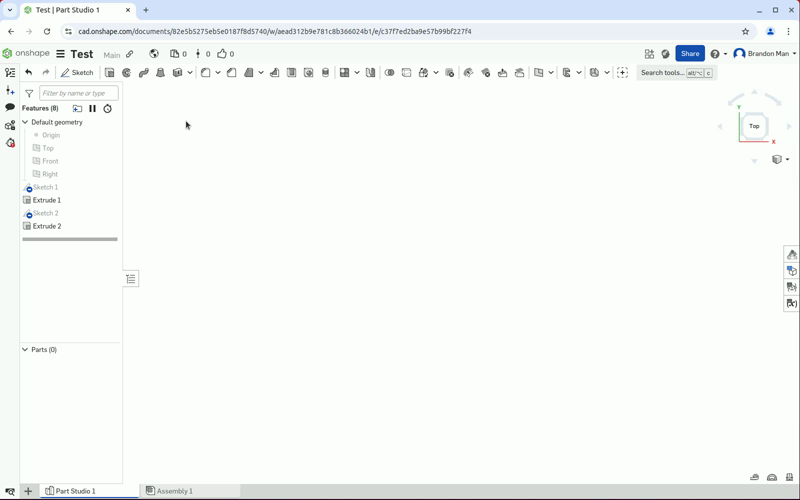
key(shift+h)
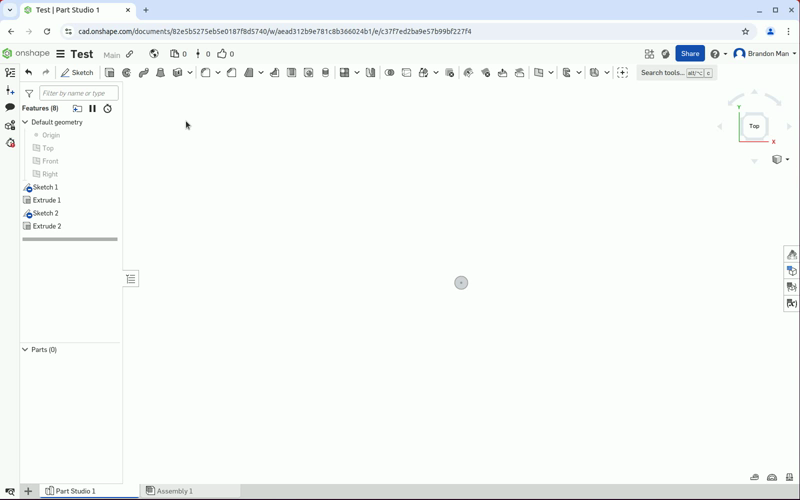
key(shift+h)
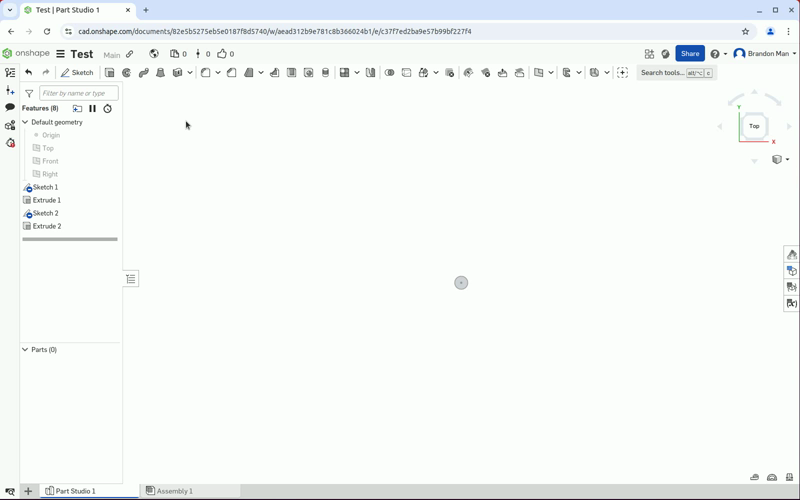
key(shift+7)
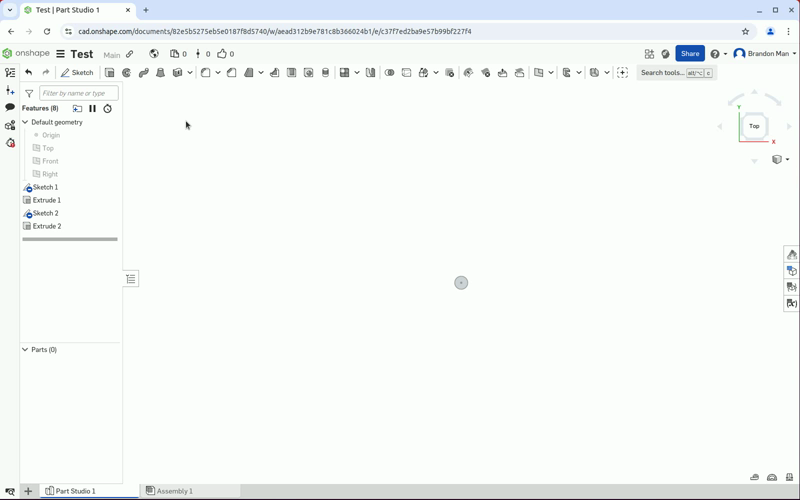
key(up, 3)
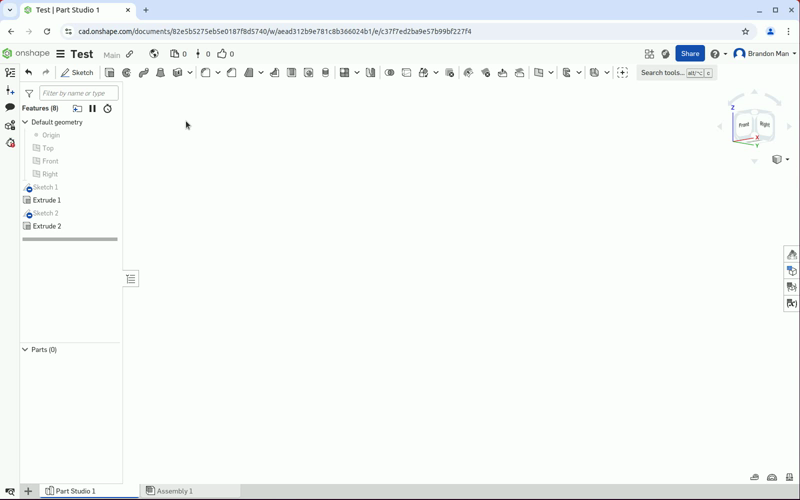
key(left, 3)
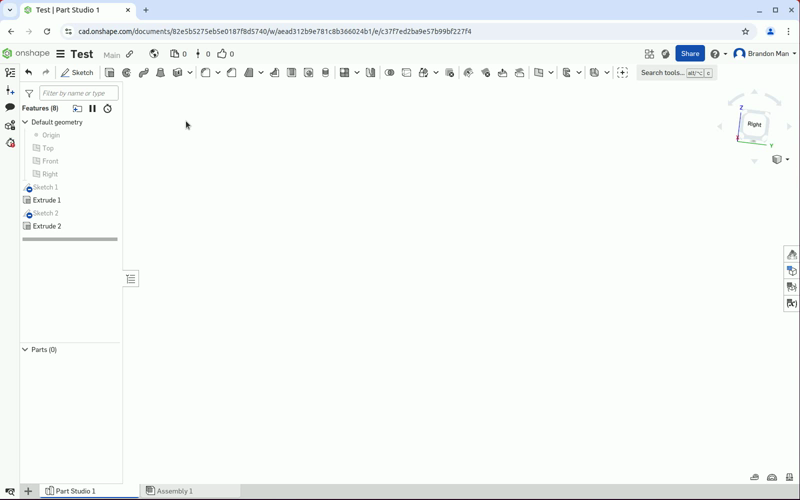
key(right, 3)
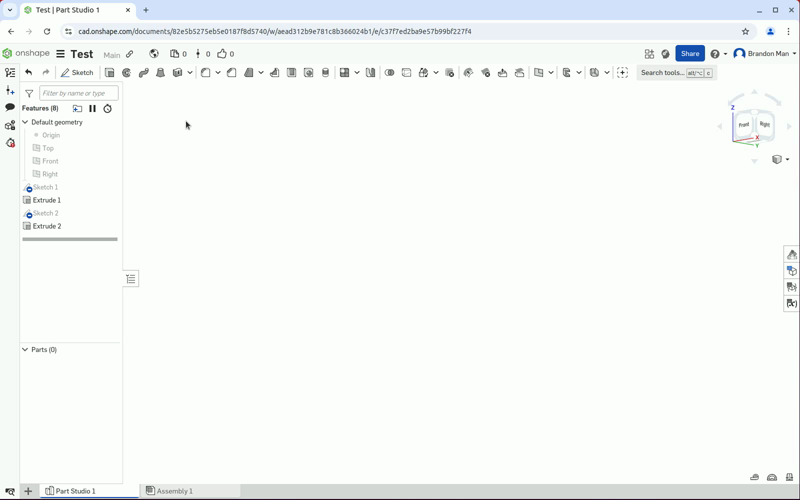
key(down, 3)
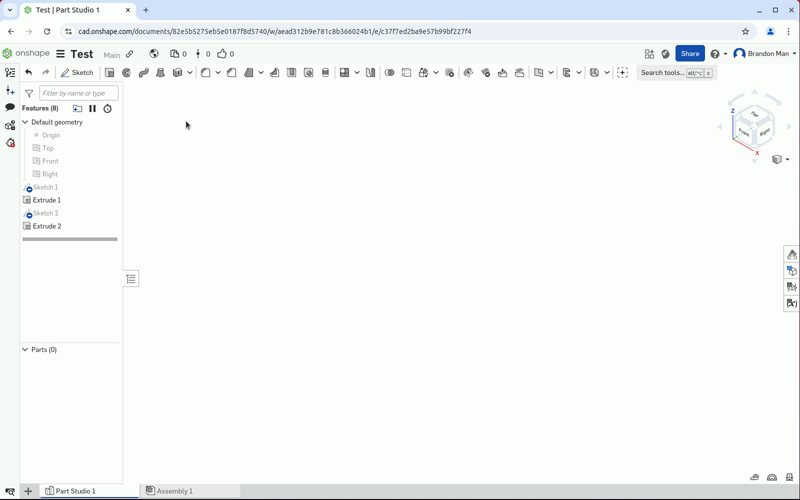
mouse_move(73, 189)
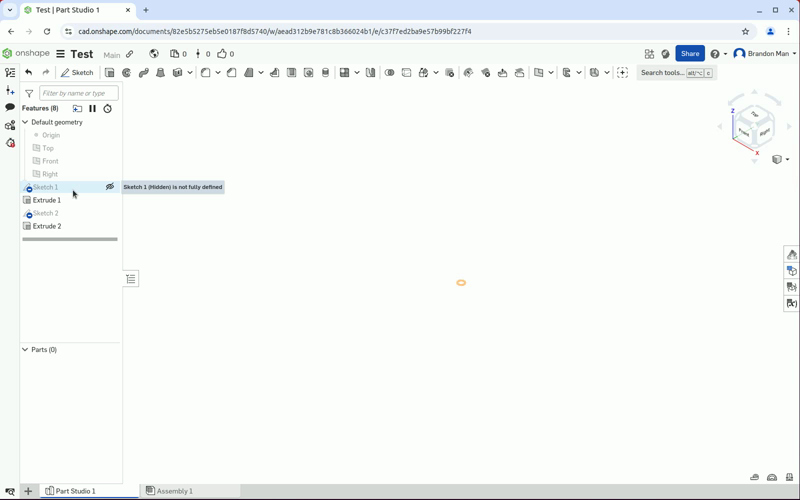
click(73, 189)